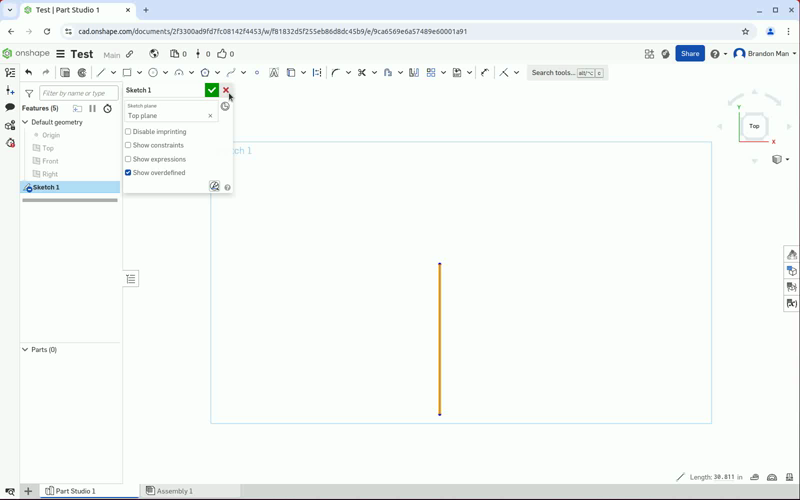
key(shift+h)
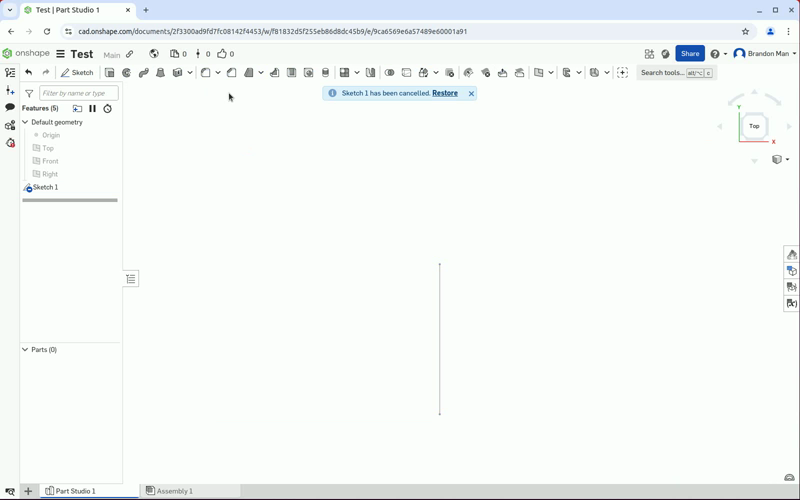
key(shift+s)
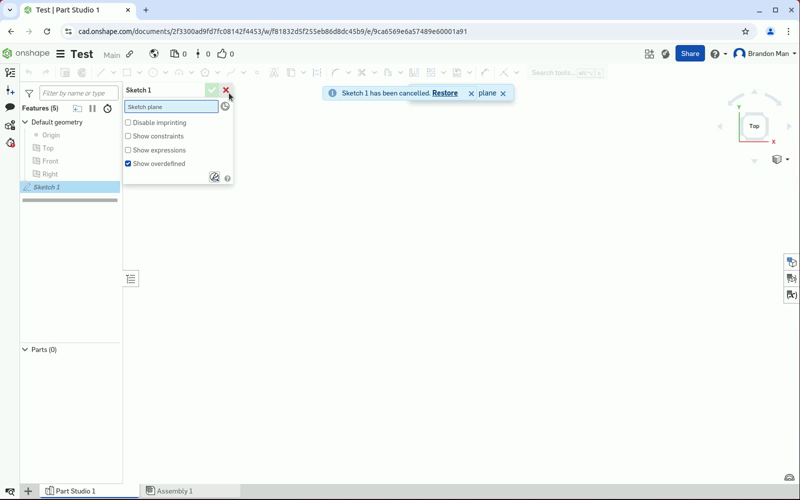
mouse_move(73, 150)
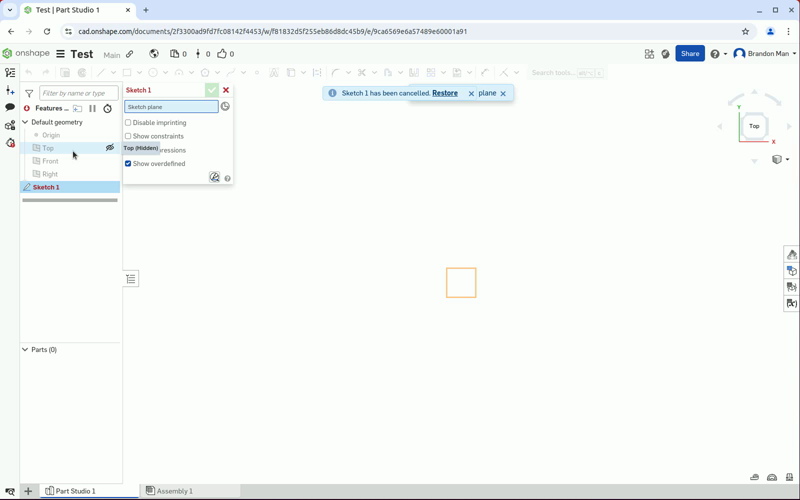
click(73, 150)
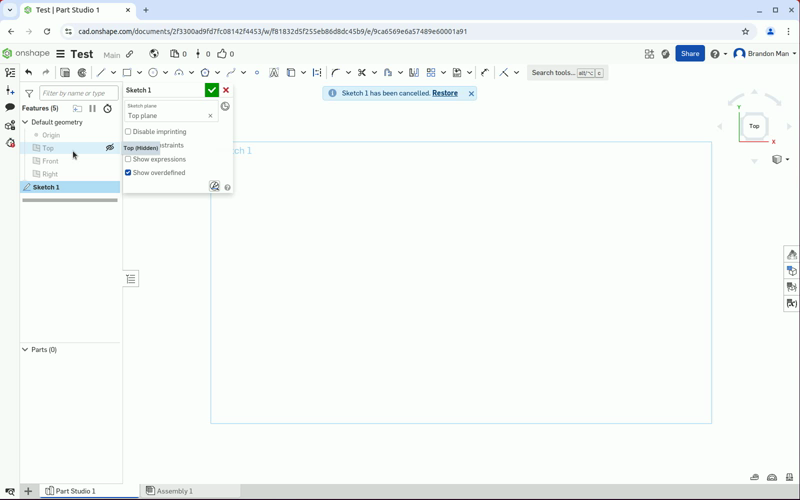
mouse_move(73, 352)
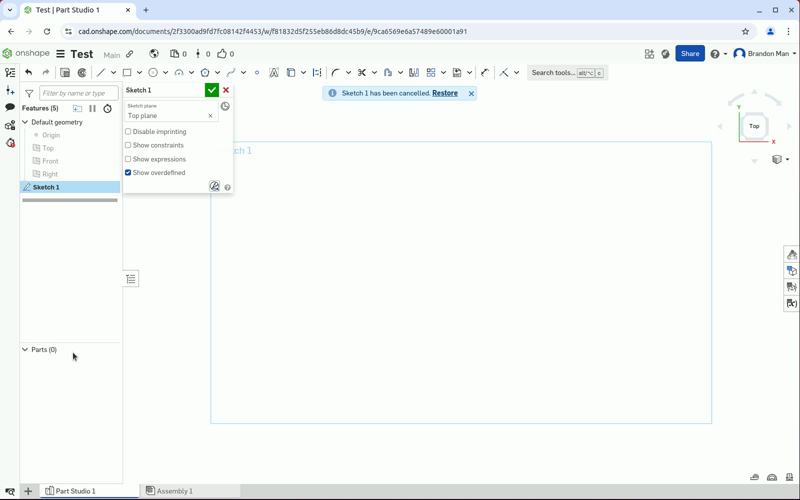
key(y)
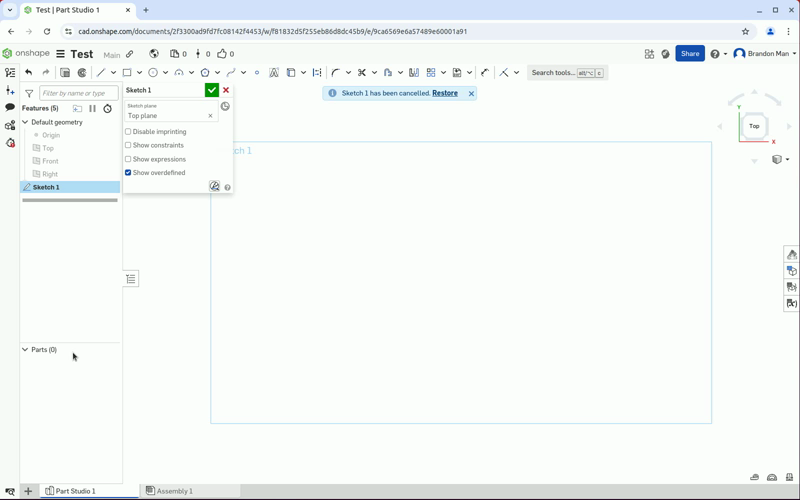
key(l)
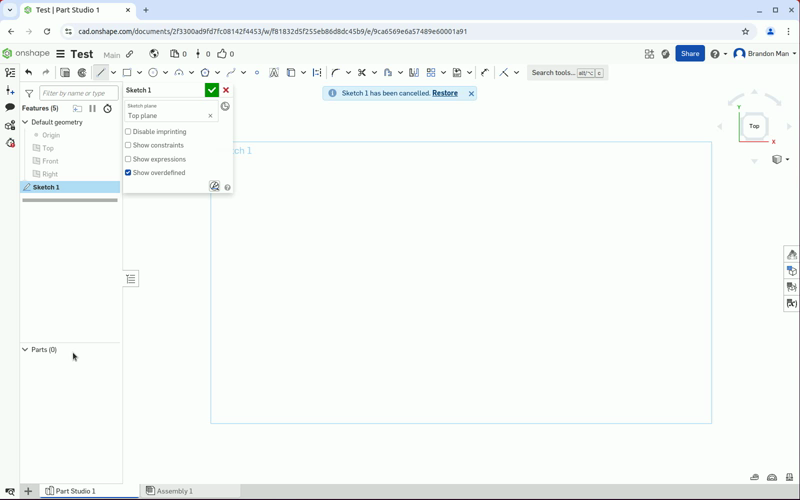
key_down(shift)
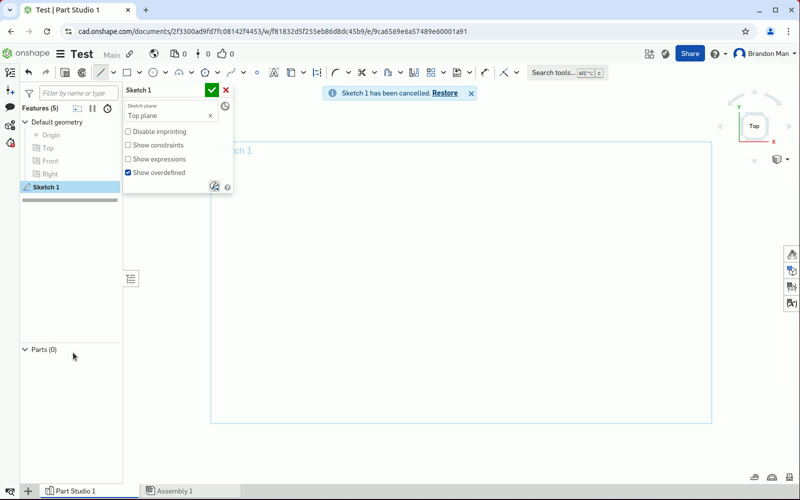
mouse_move(348, 372)
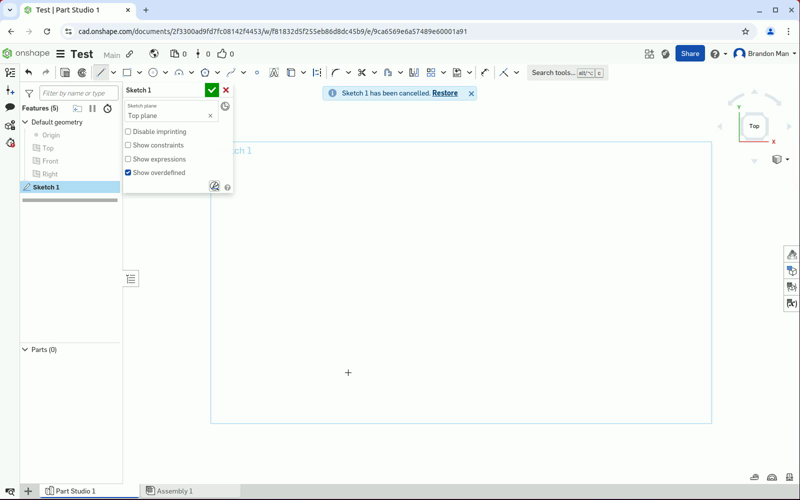
click(348, 372)
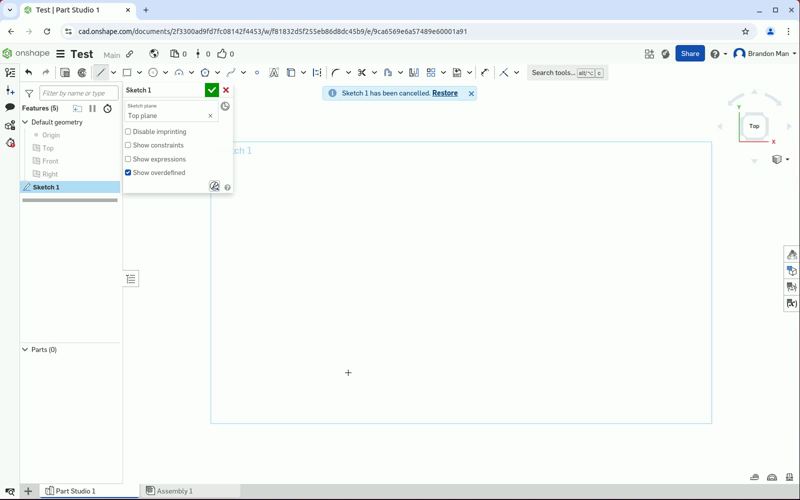
key_up(shift)
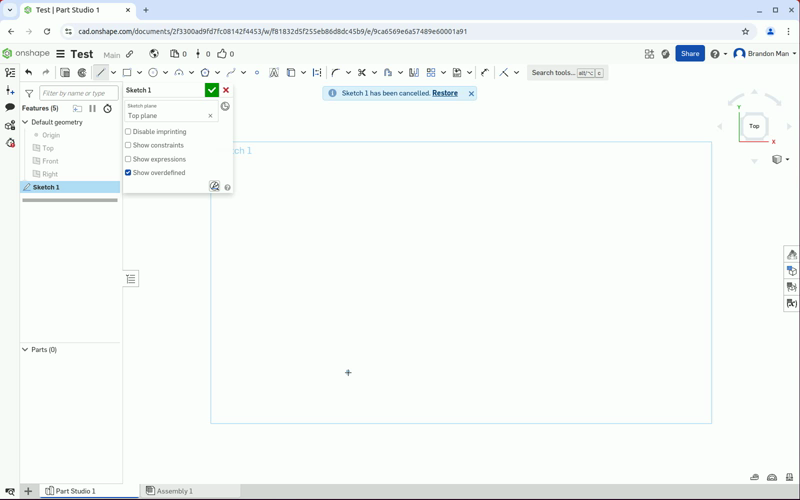
key_down(shift)
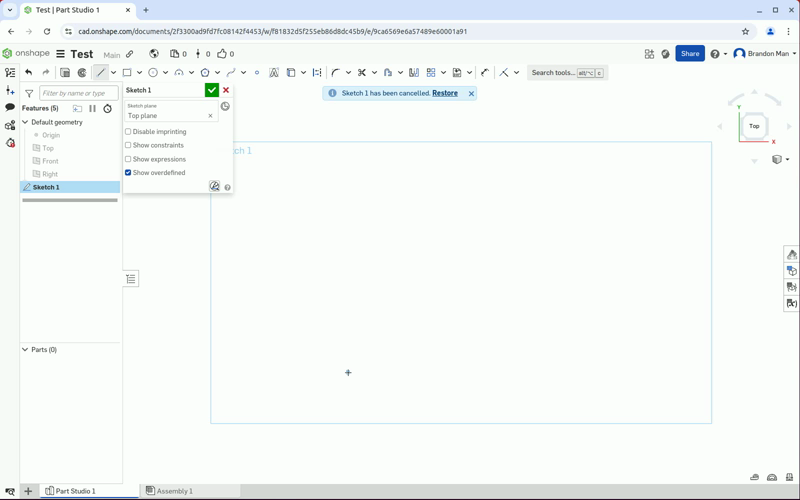
mouse_move(419, 372)
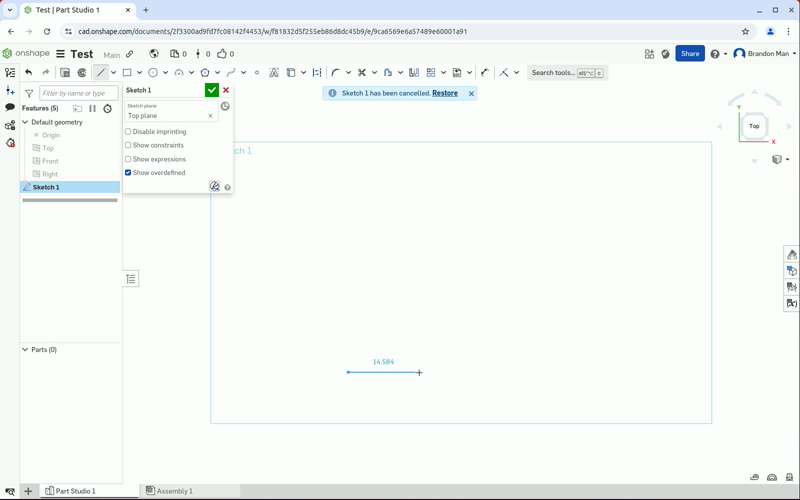
click(419, 372)
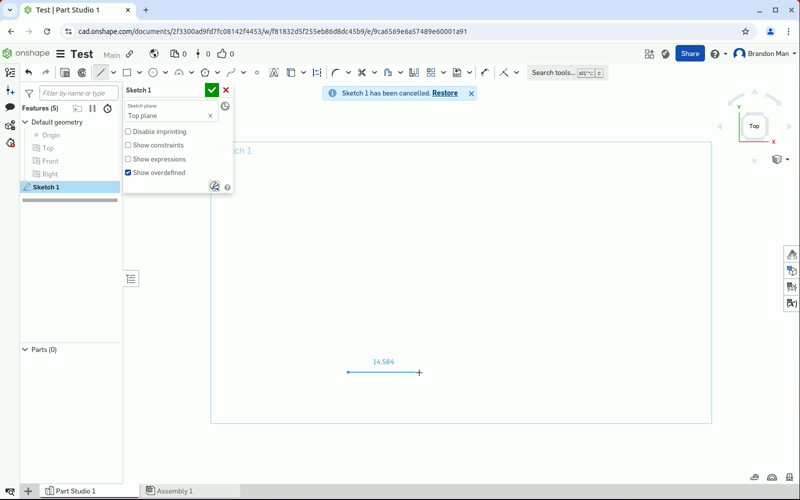
key_up(shift)
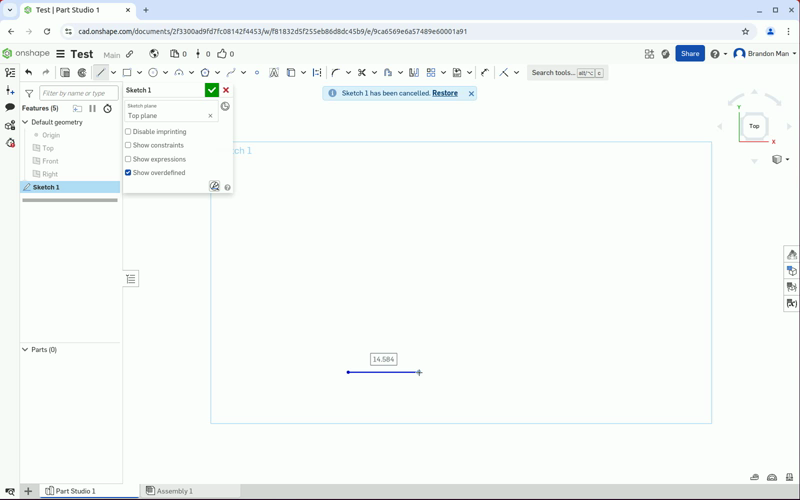
key(esc)
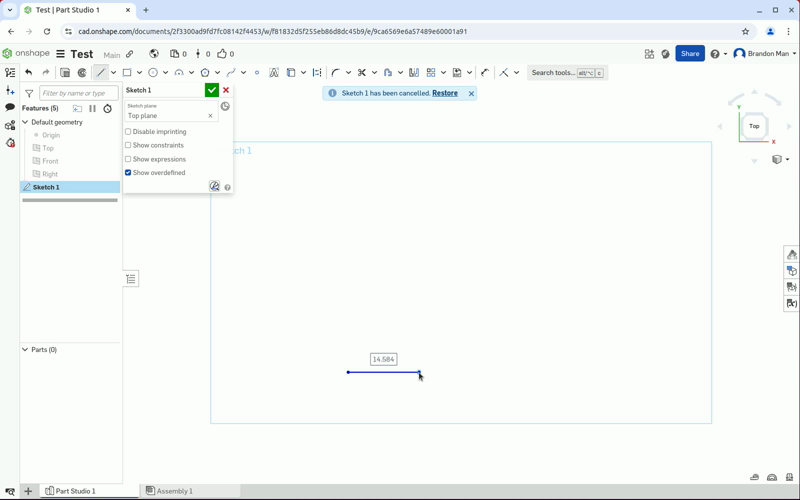
key(a)
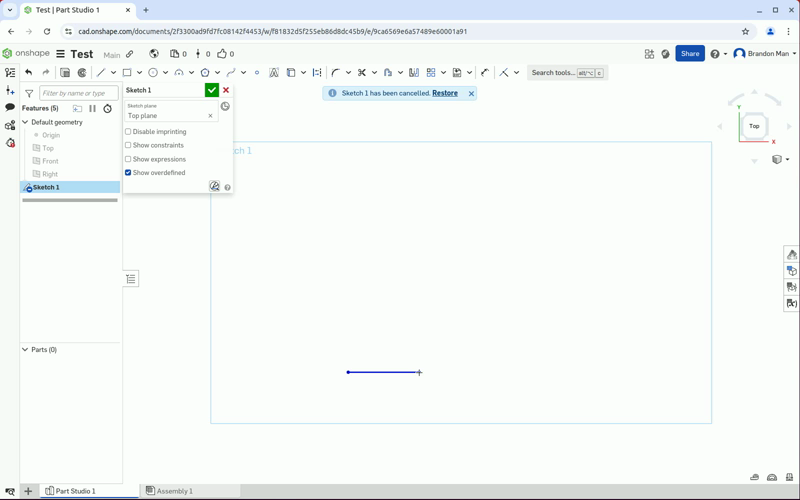
mouse_move(419, 372)
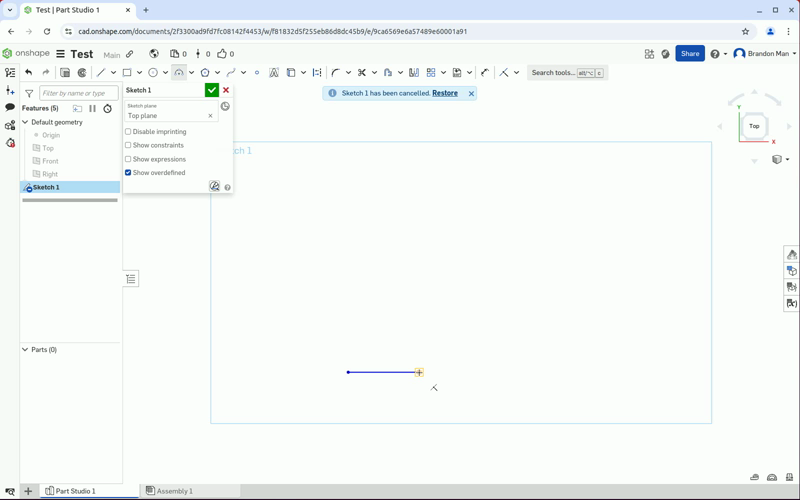
click(419, 372)
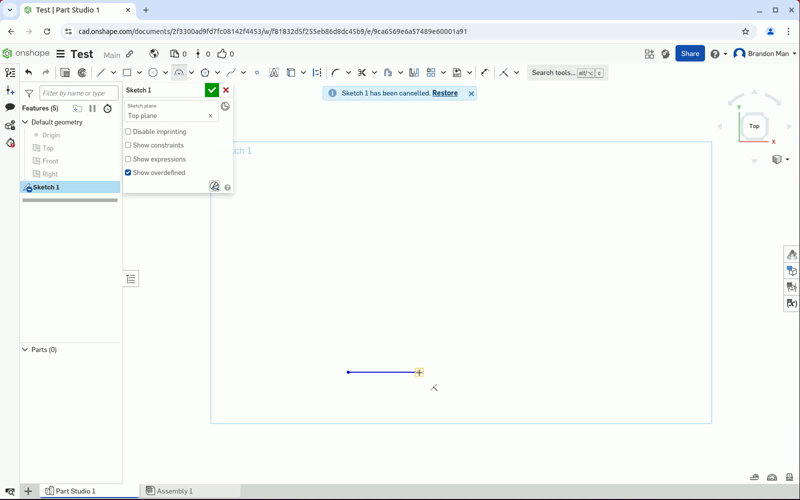
key_down(shift)
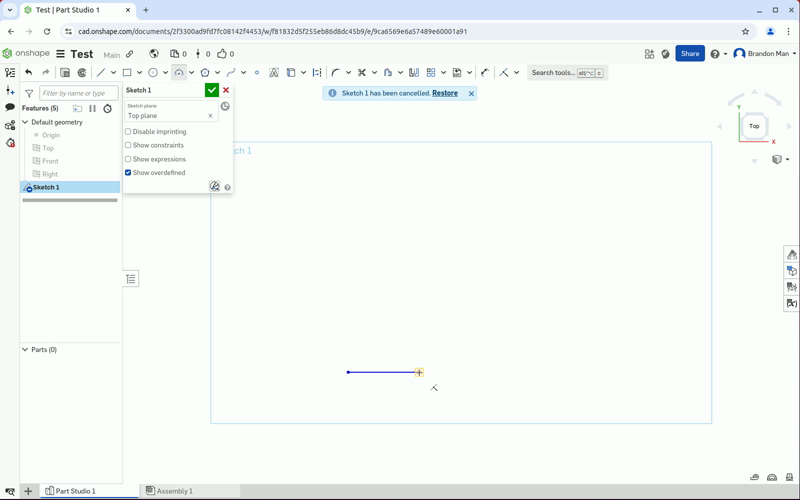
mouse_move(501, 372)
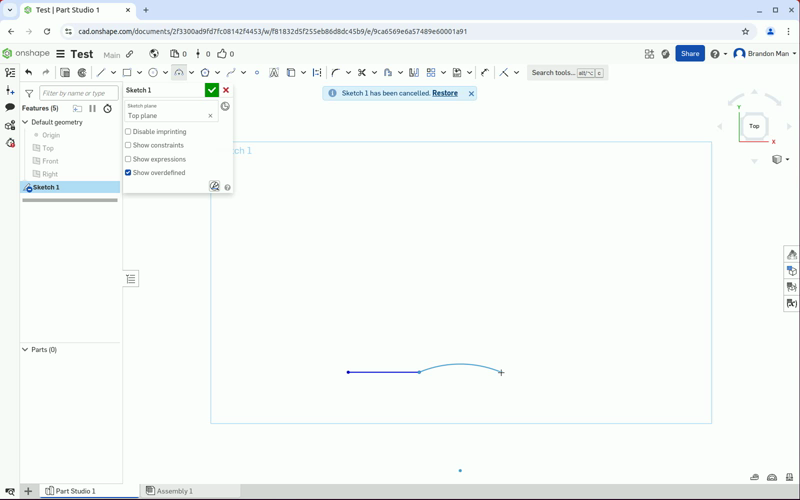
click(501, 372)
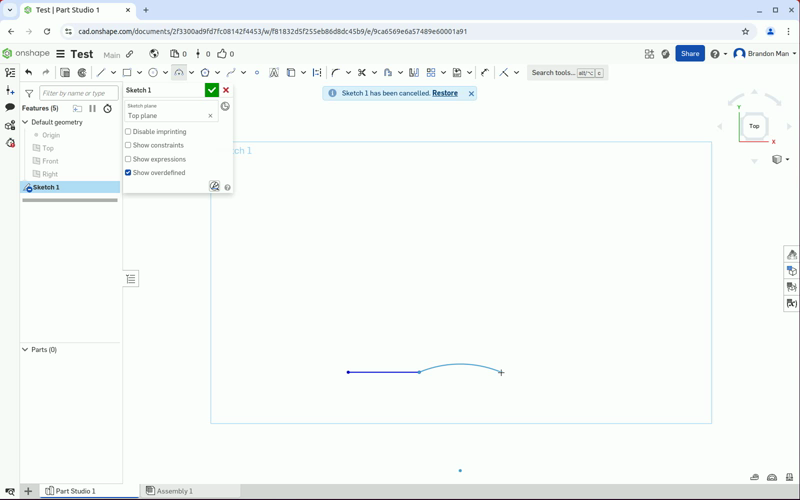
mouse_move(460, 330)
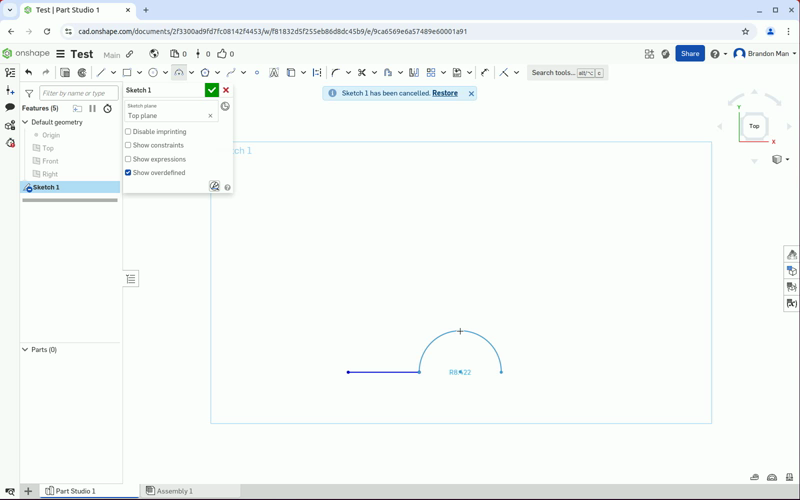
click(460, 330)
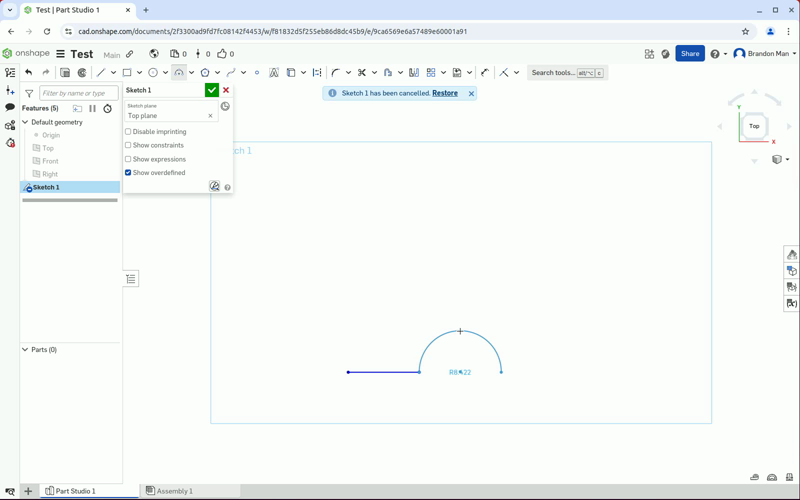
key_up(shift)
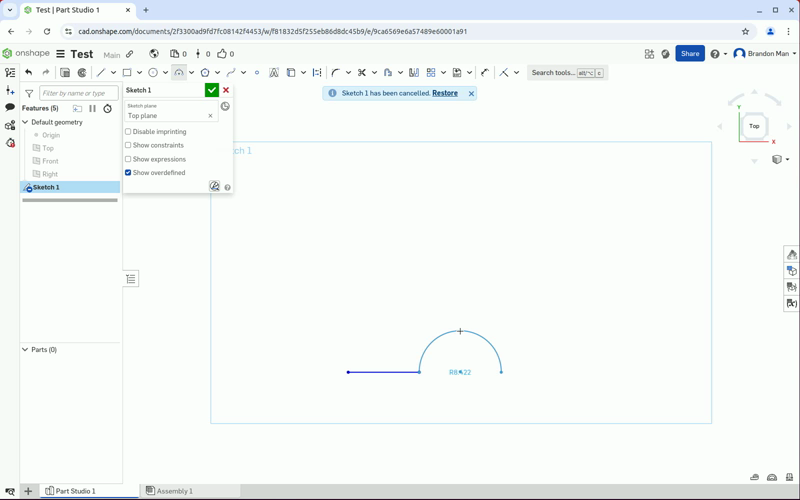
key(esc)
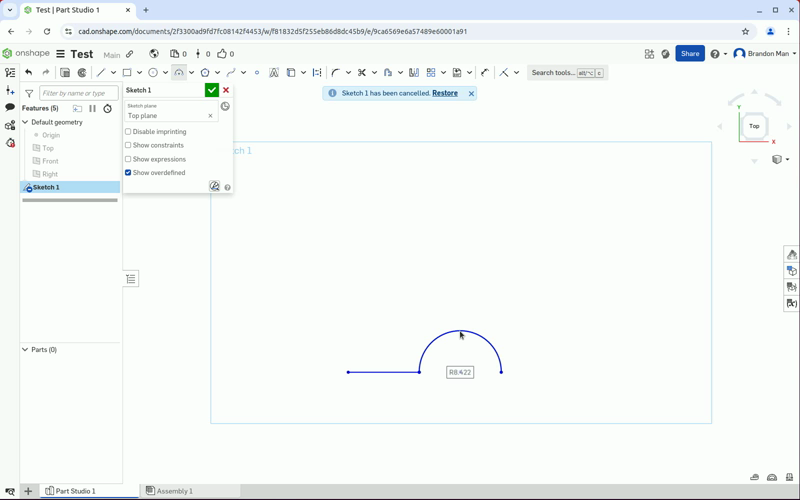
key(l)
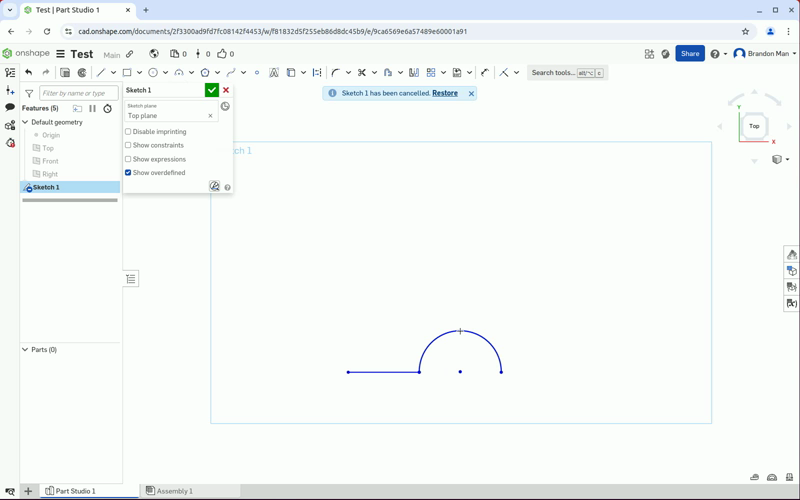
mouse_move(501, 372)
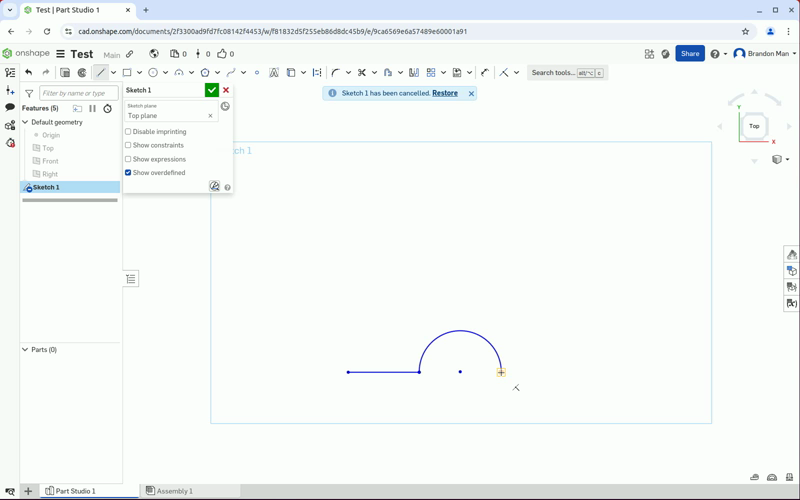
click(501, 372)
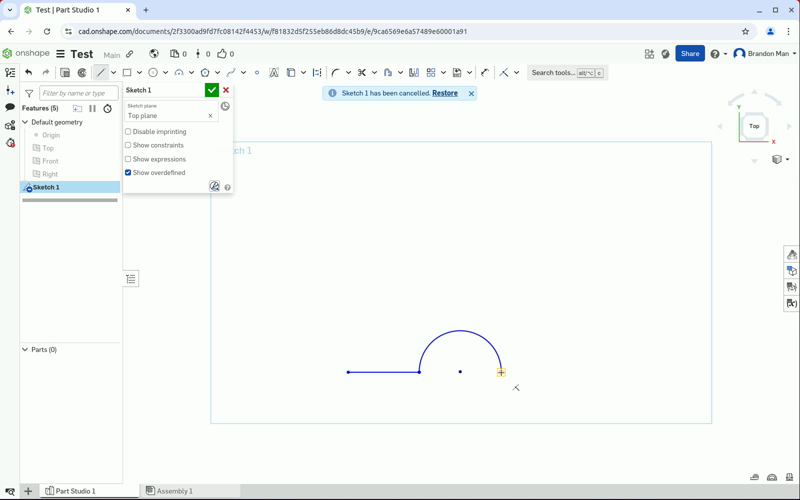
key_down(shift)
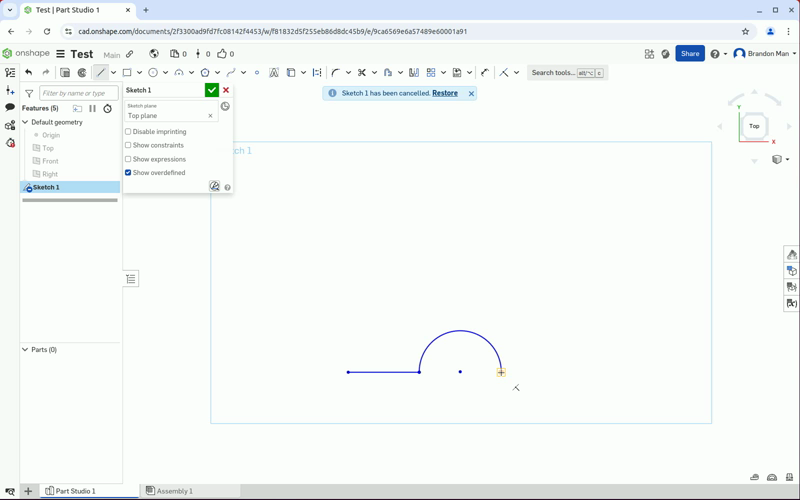
mouse_move(572, 372)
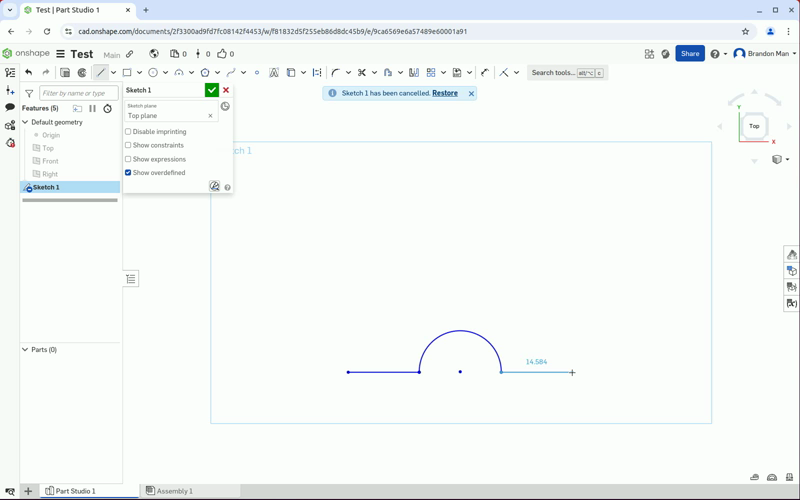
click(572, 372)
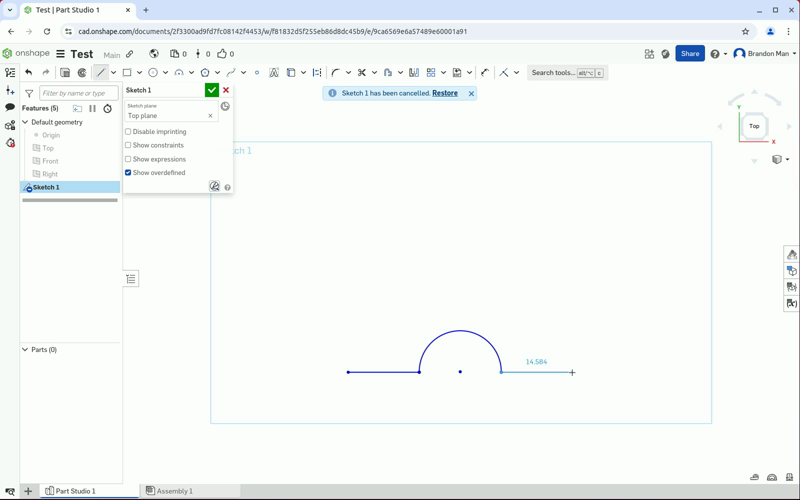
key_up(shift)
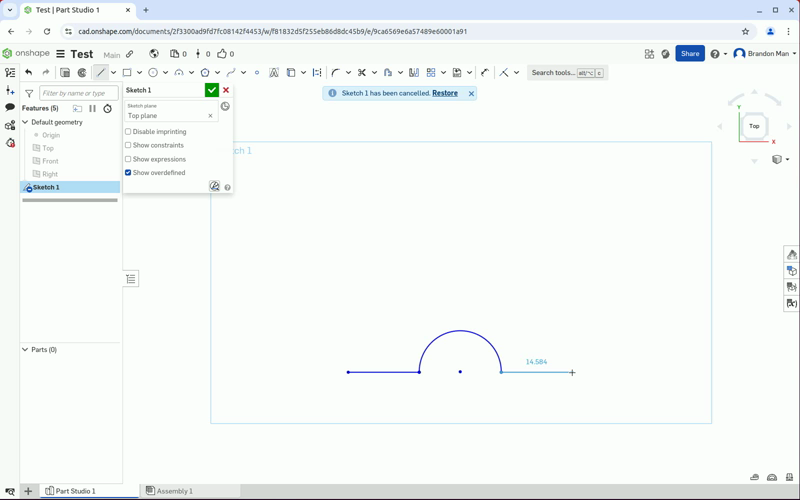
key_down(shift)
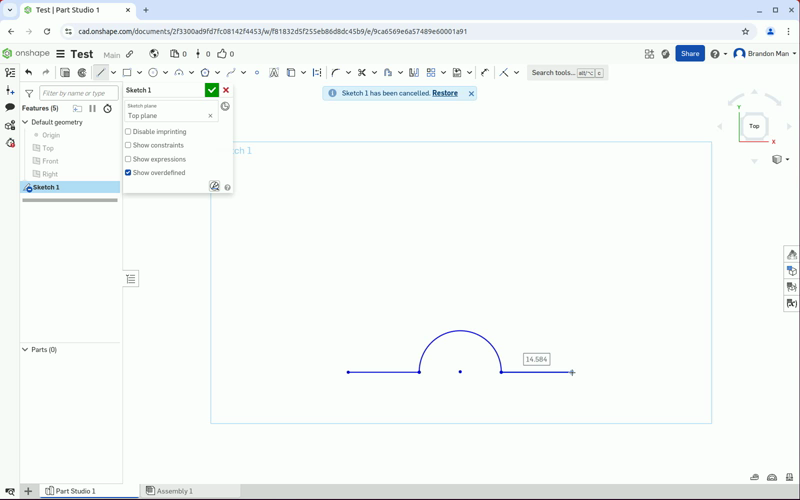
mouse_move(572, 195)
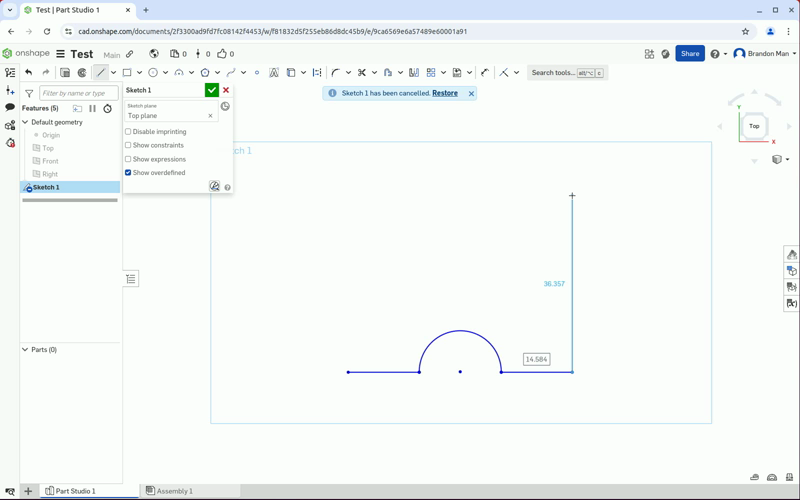
click(572, 195)
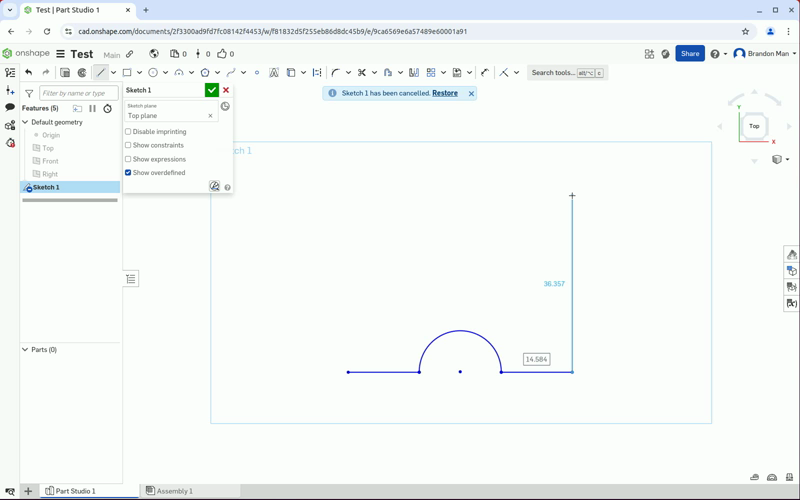
key_up(shift)
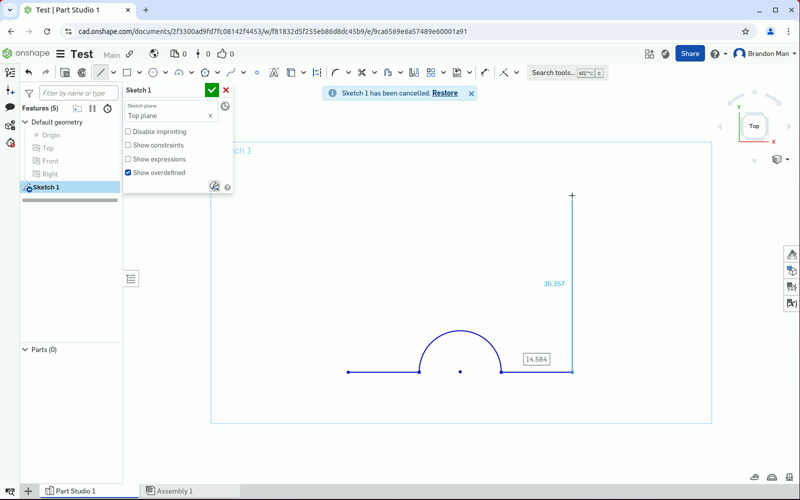
key_down(shift)
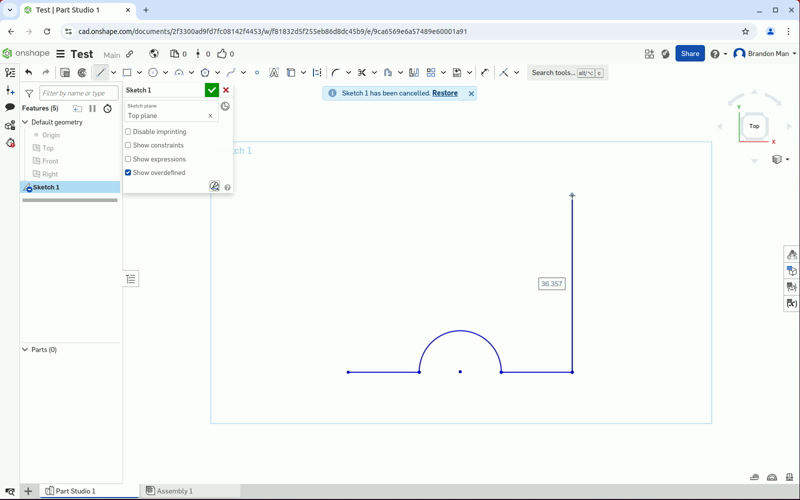
mouse_move(348, 195)
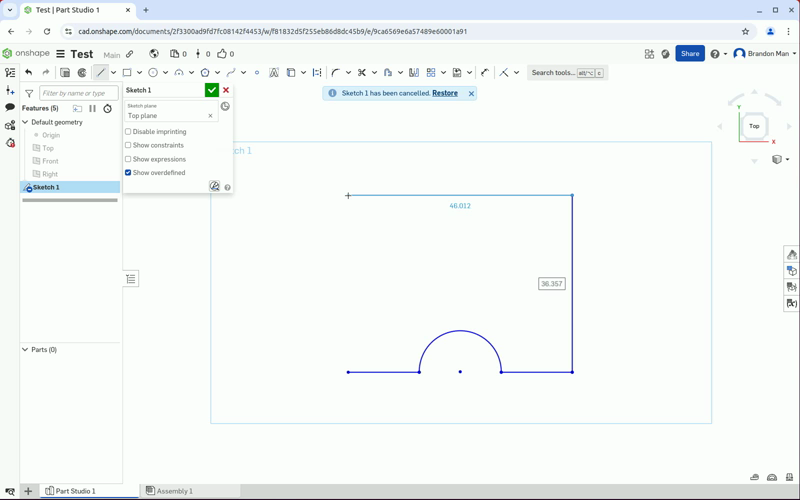
click(348, 195)
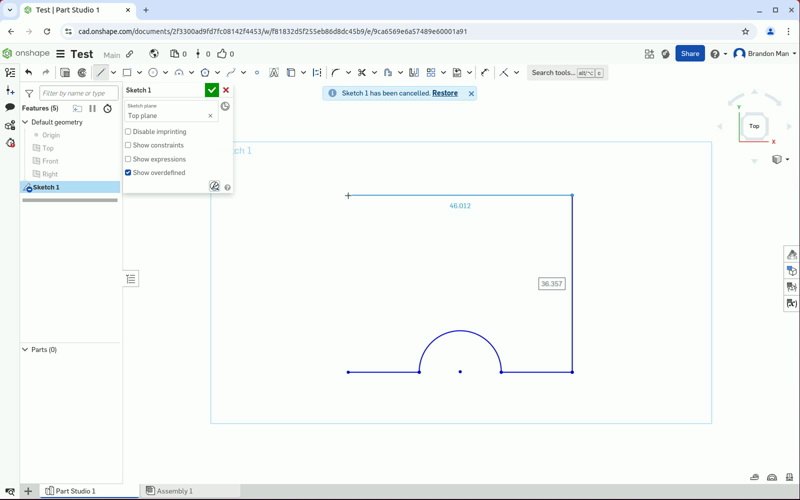
key_up(shift)
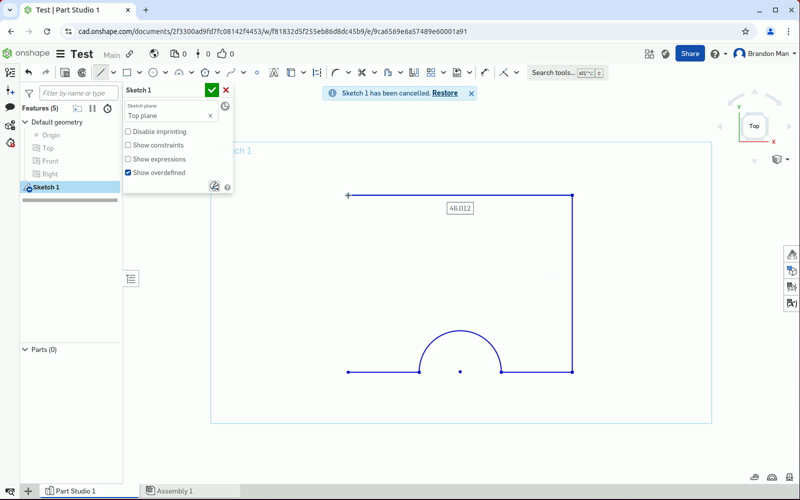
key_down(shift)
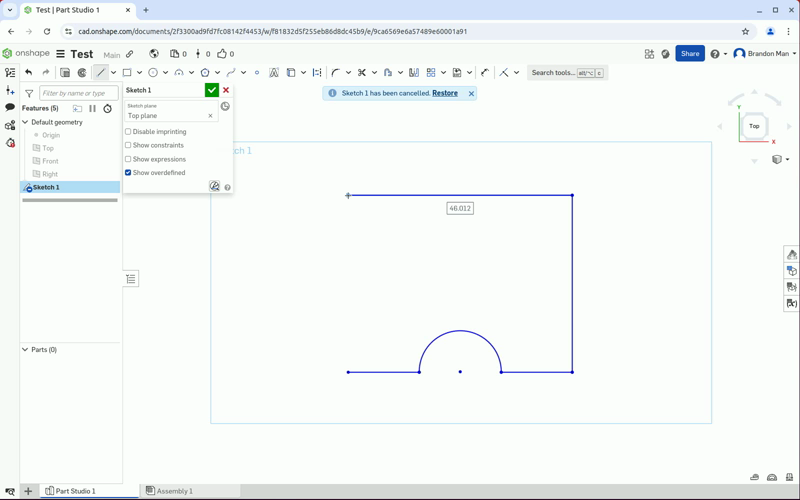
mouse_move(348, 372)
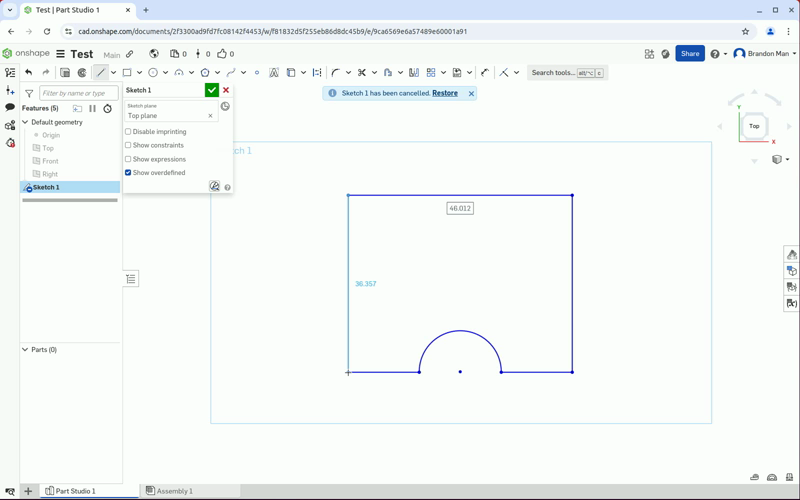
key_up(shift)
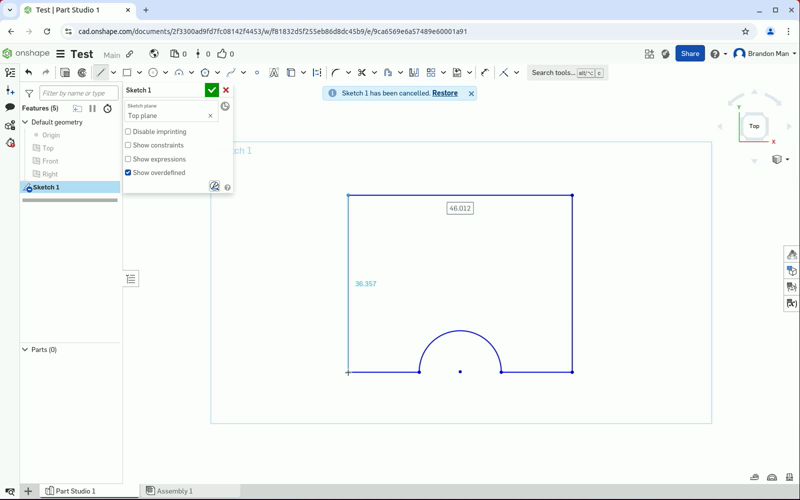
click(348, 372)
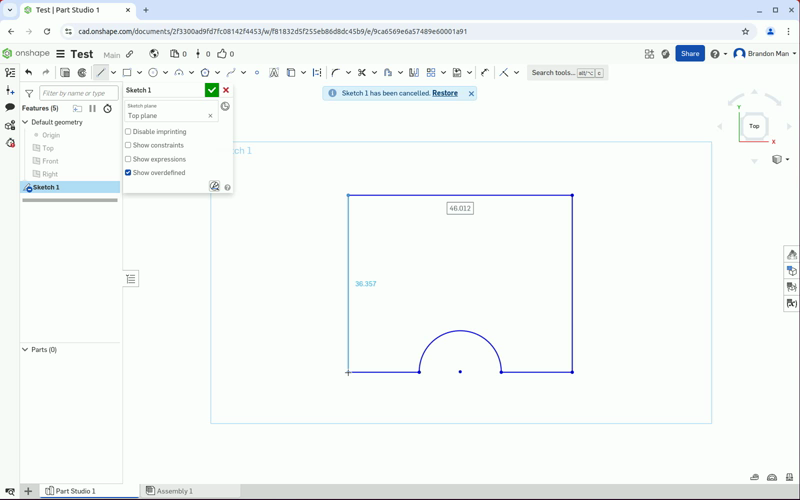
key(esc)
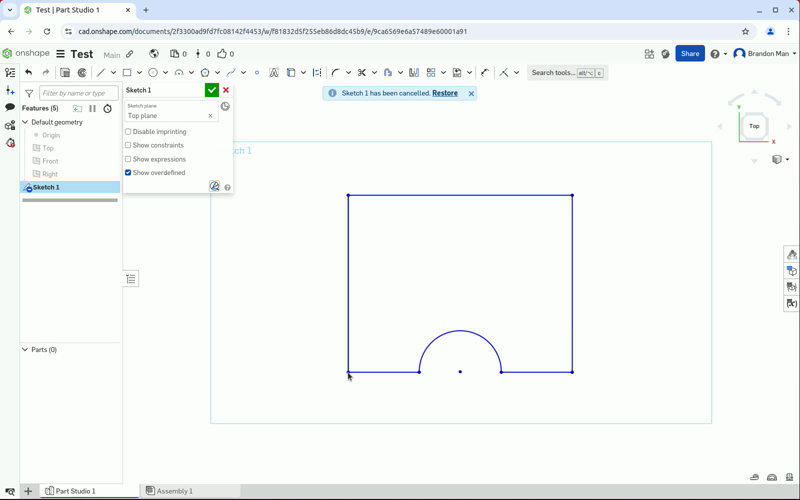
mouse_move(446, 221)
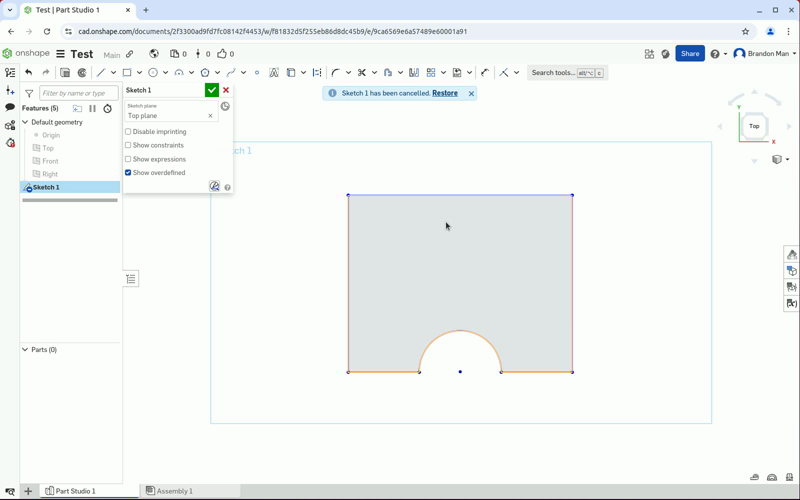
scroll(6)
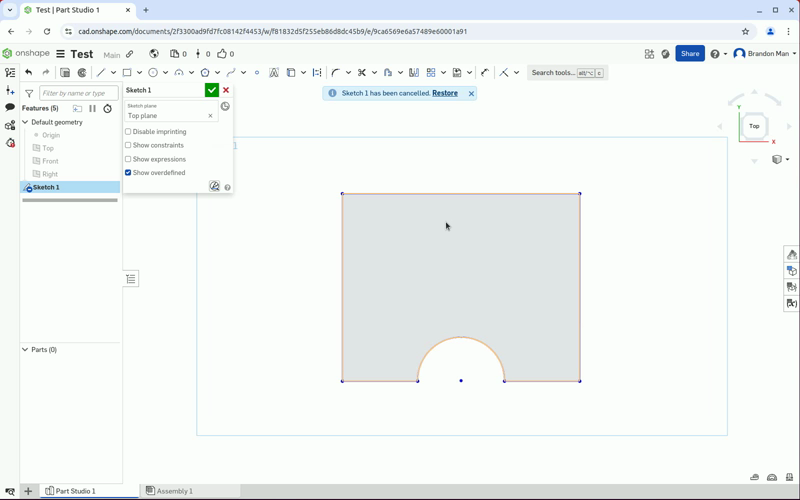
scroll(6)
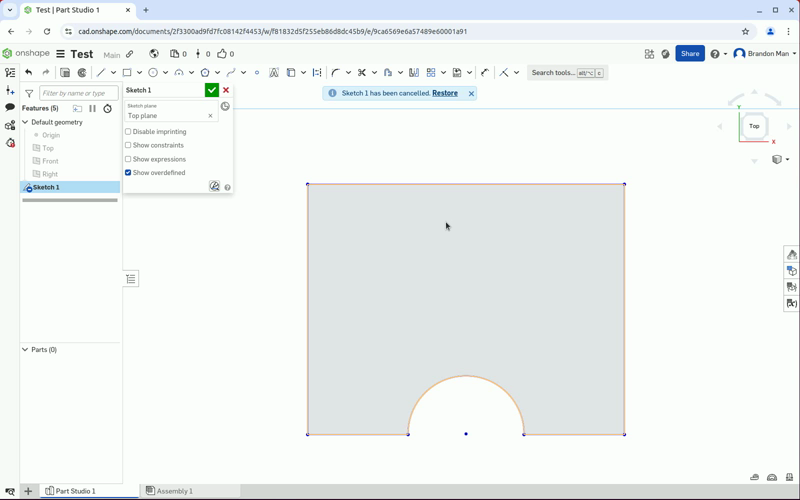
scroll(6)
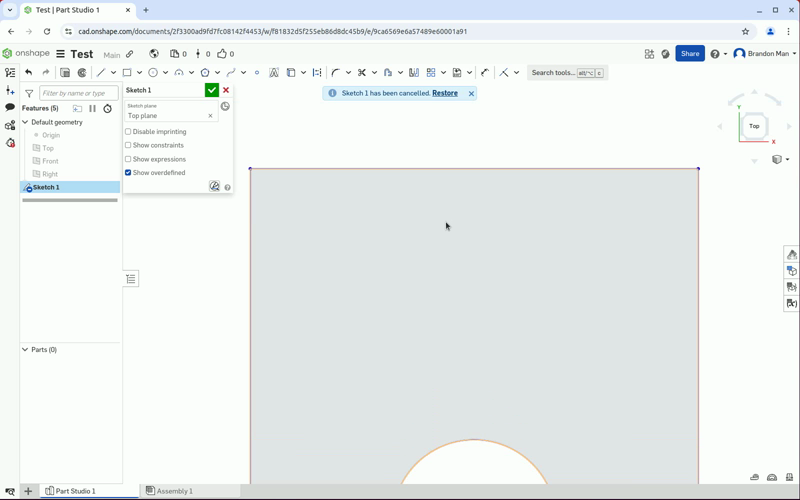
scroll(6)
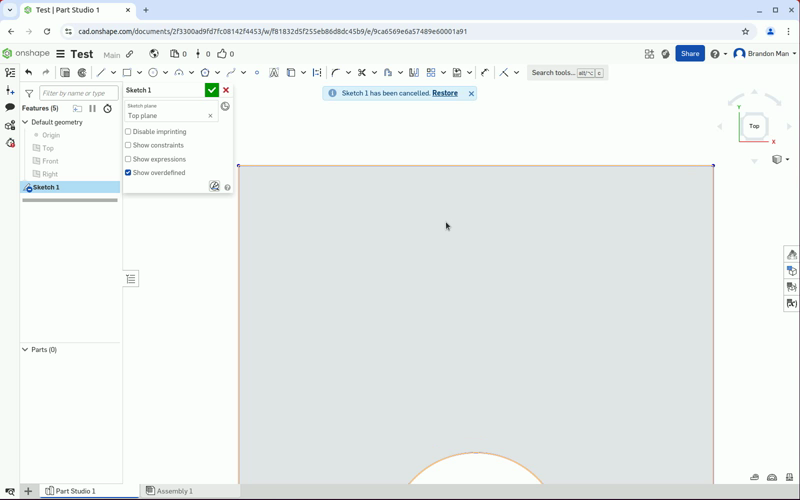
scroll(6)
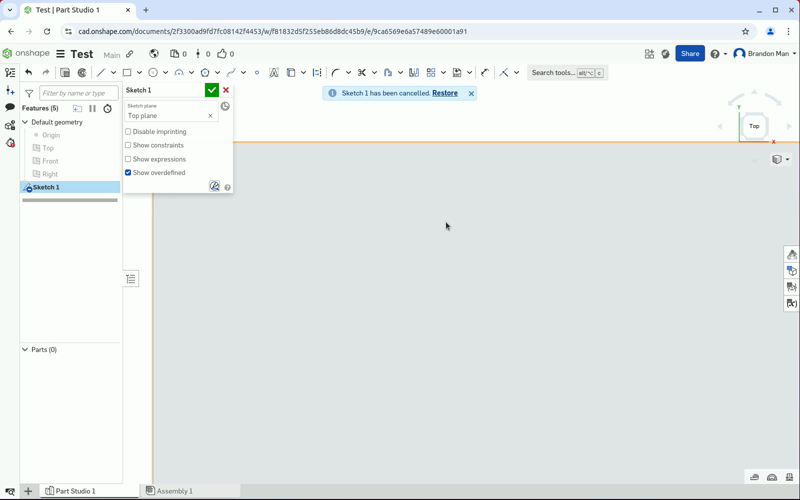
scroll(6)
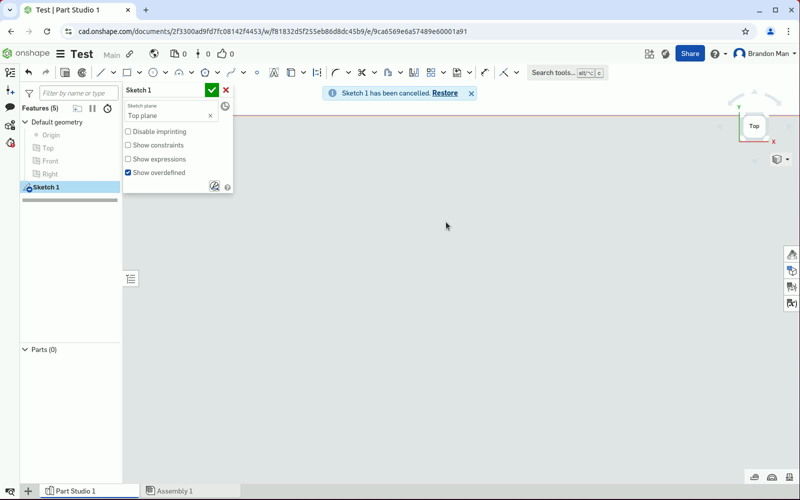
scroll(6)
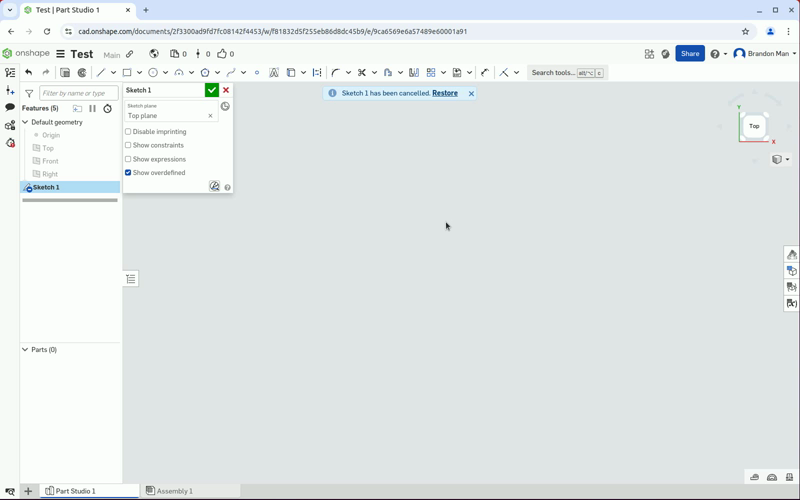
click(446, 221)
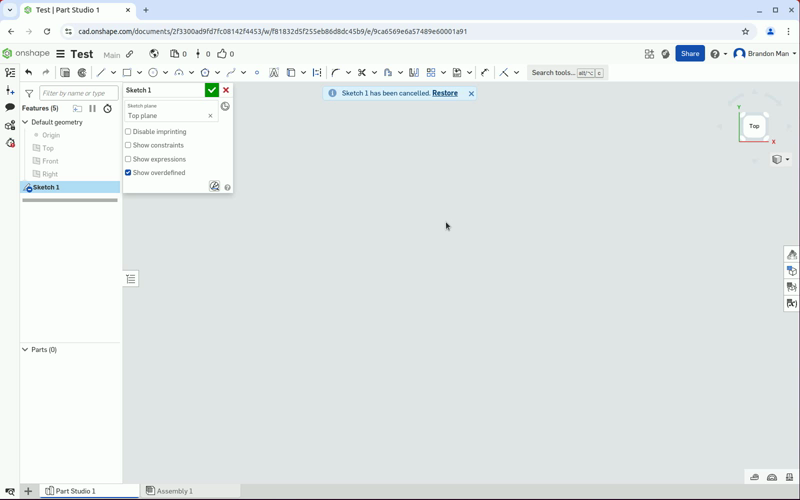
scroll(-6)
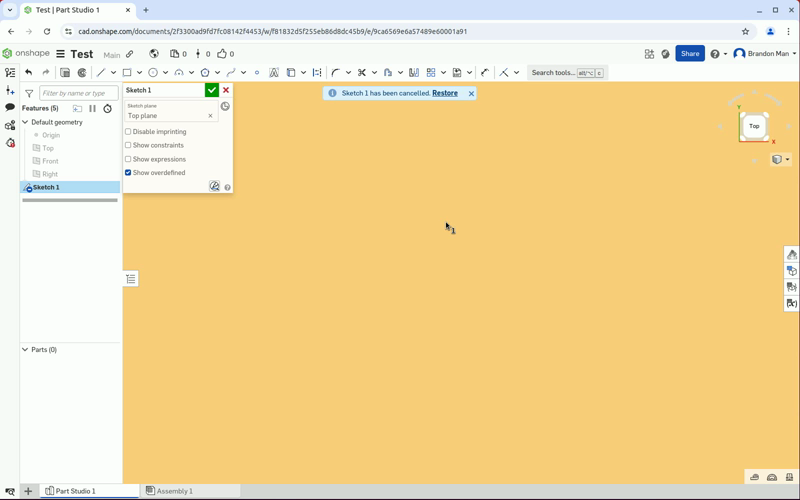
scroll(-6)
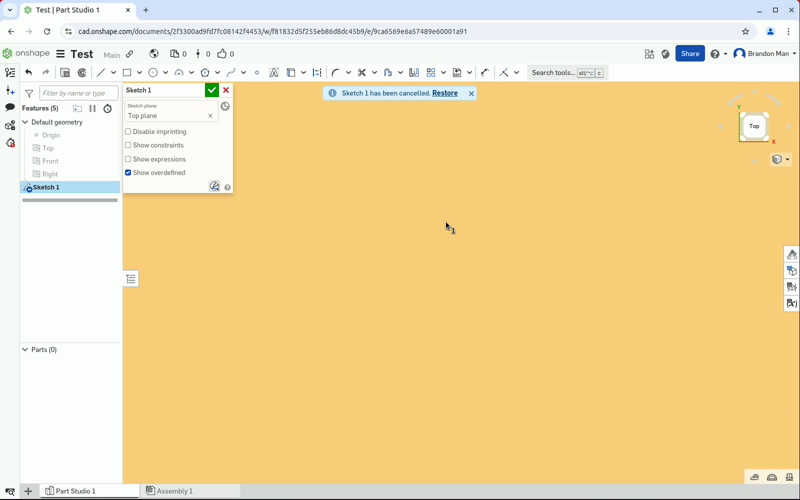
scroll(-6)
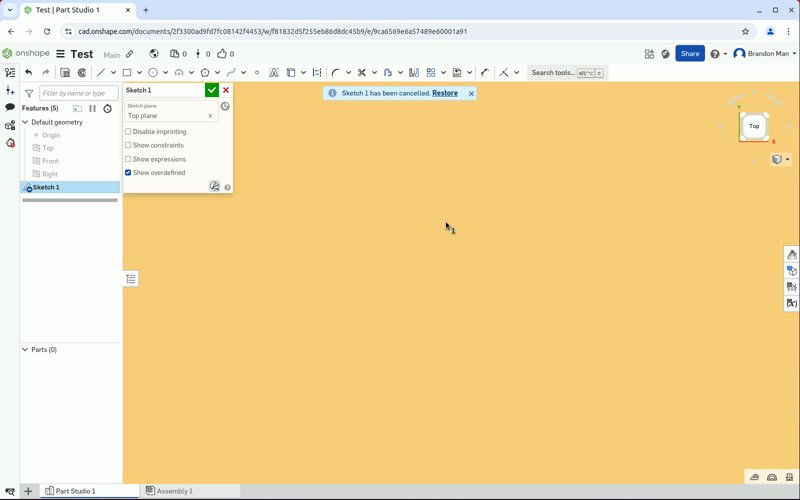
scroll(-6)
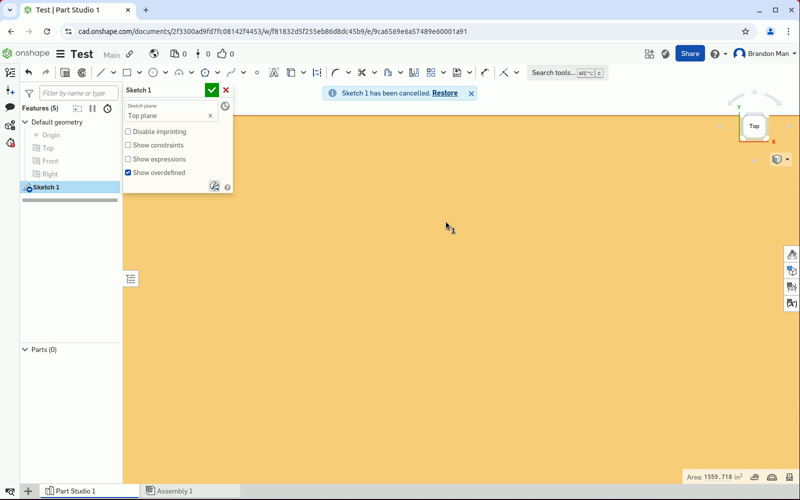
scroll(-6)
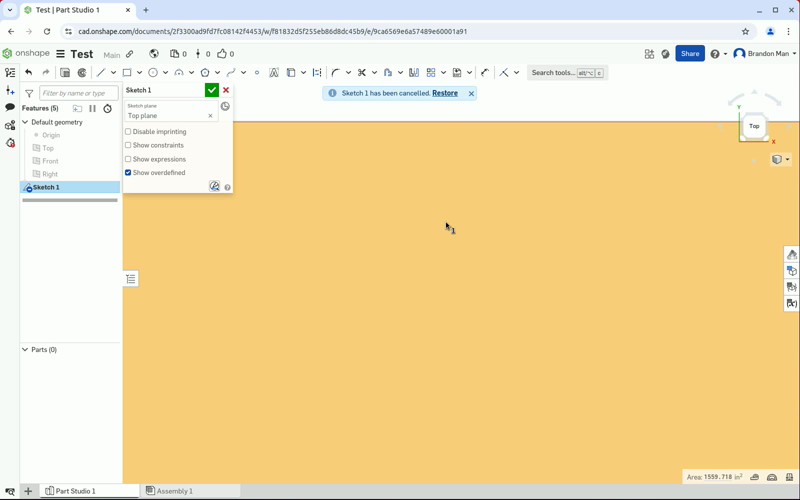
scroll(-6)
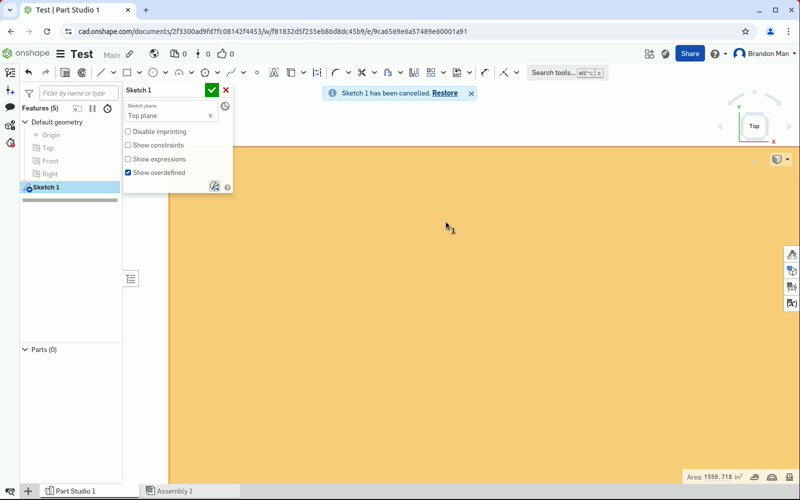
scroll(-6)
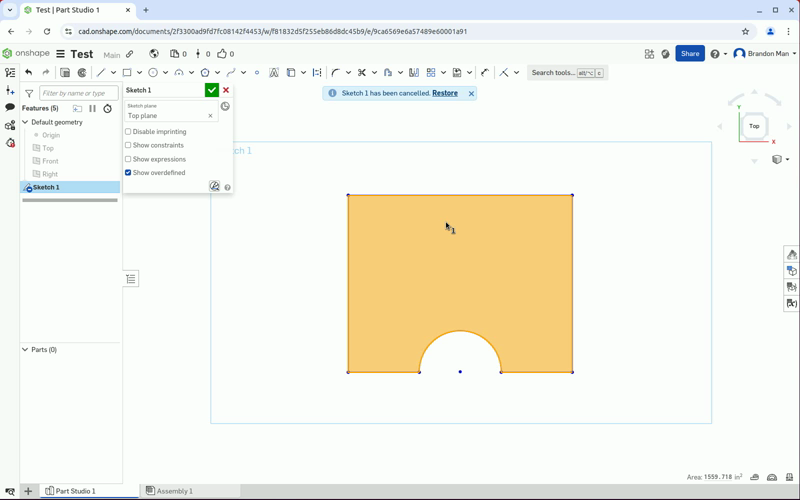
mouse_move(73, 352)
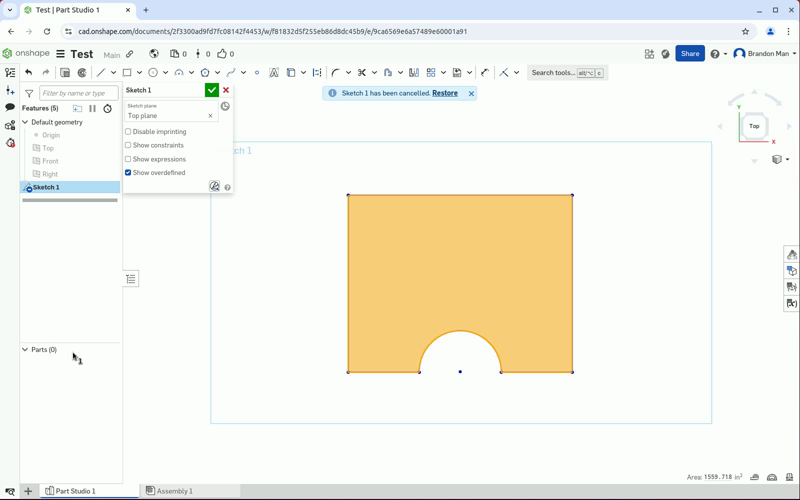
key(shift+y)
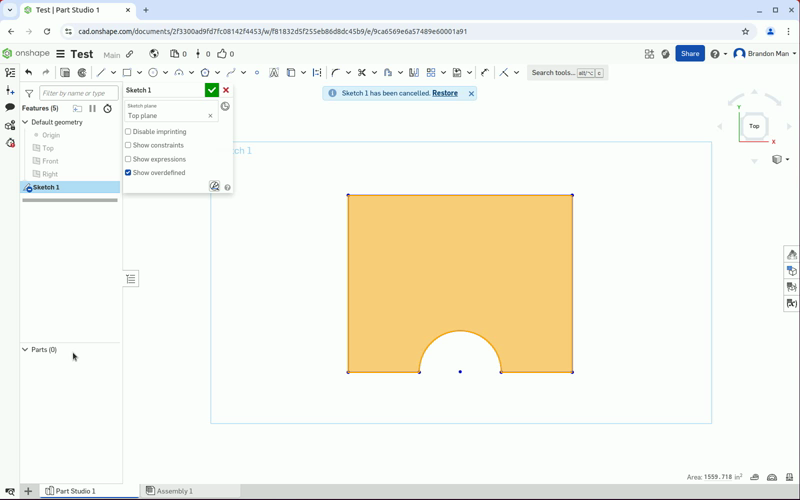
key(shift+e)
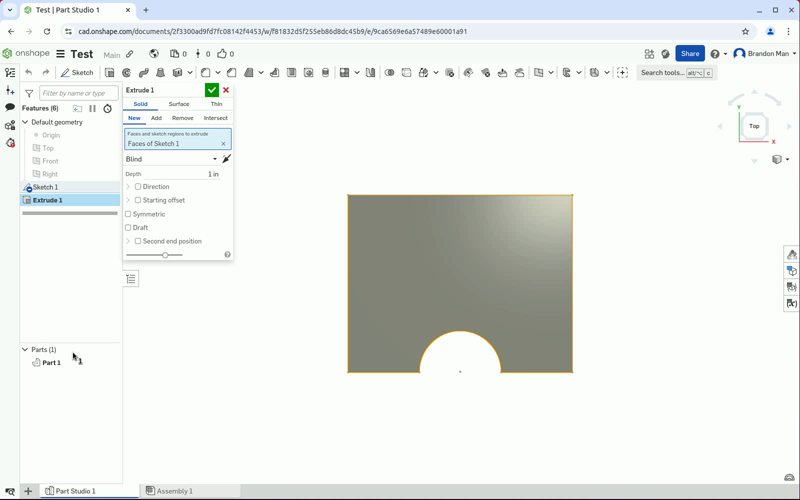
mouse_move(143, 106)
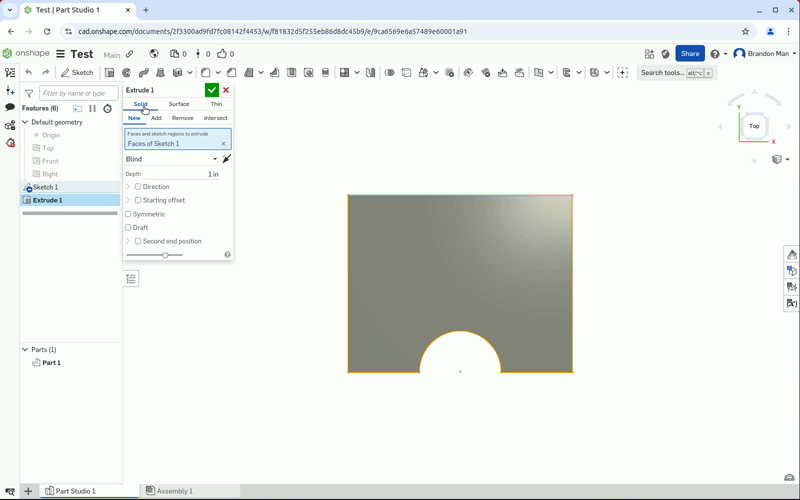
click(143, 106)
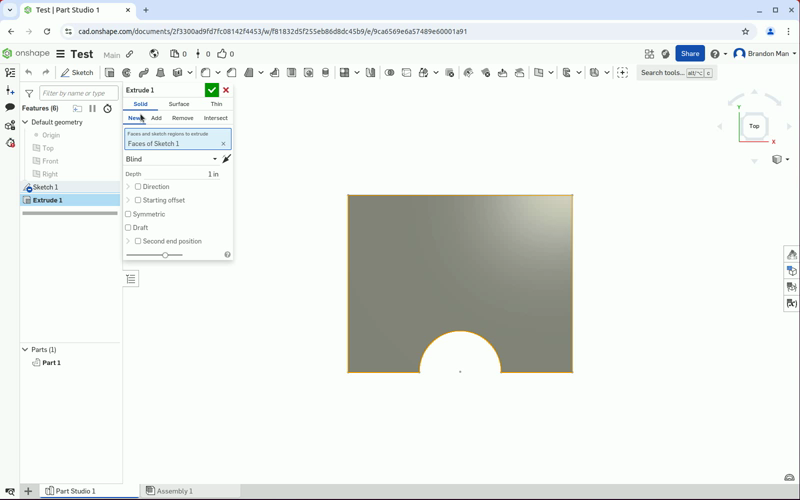
mouse_move(137, 120)
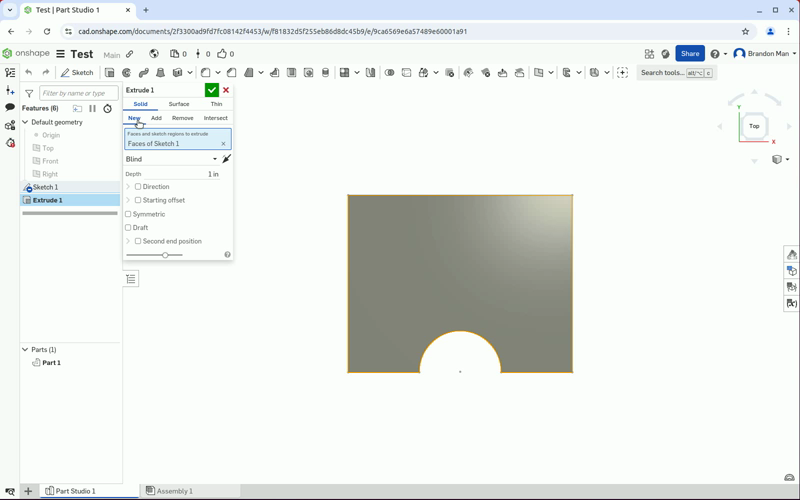
click(137, 120)
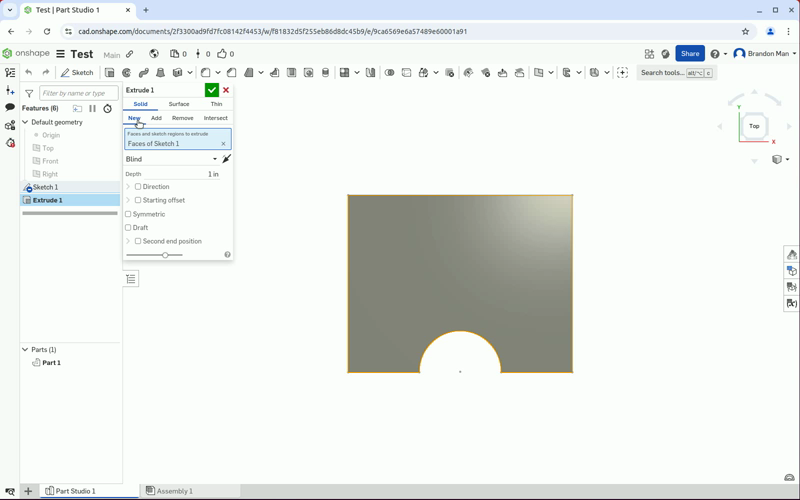
key(tab, 4)
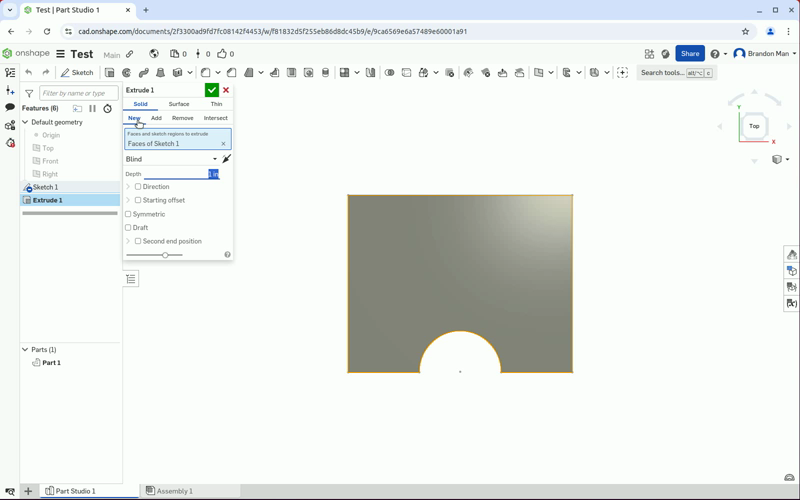
text(11.313)
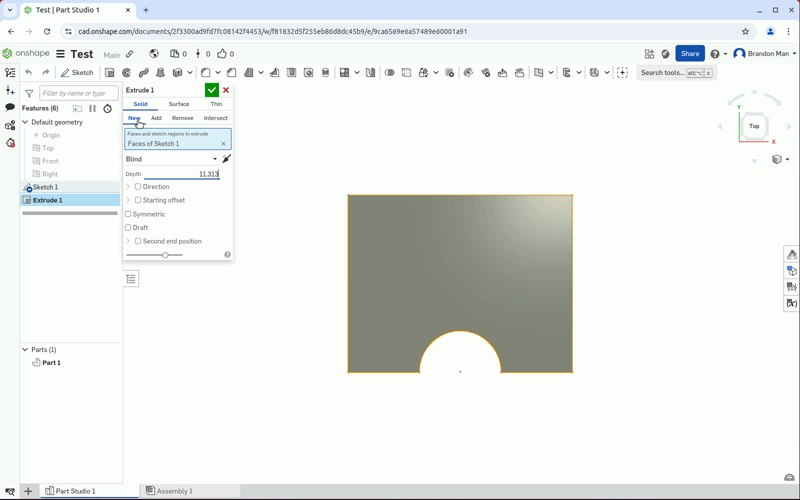
key(enter)
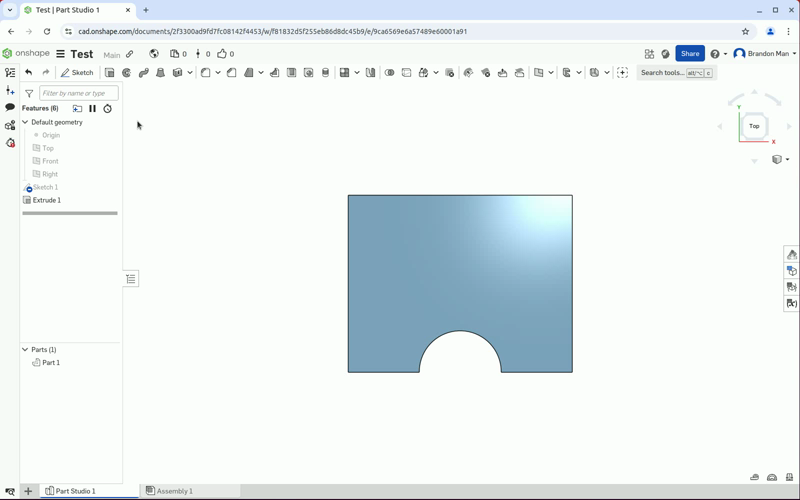
key(shift+h)
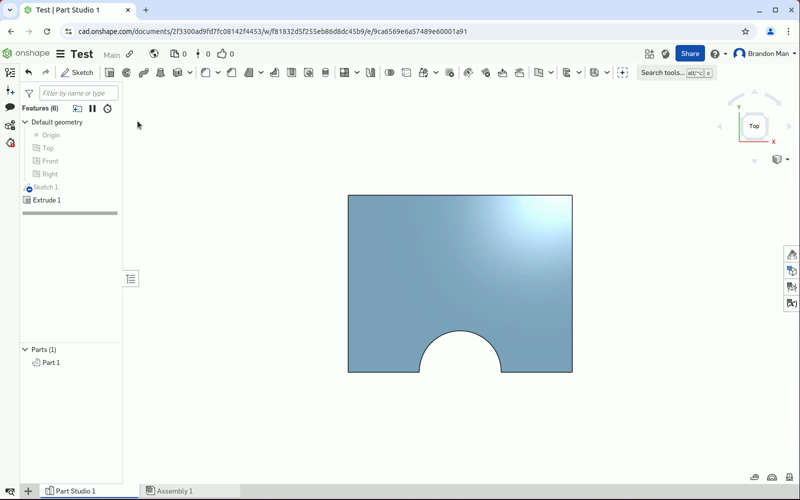
key(shift+h)
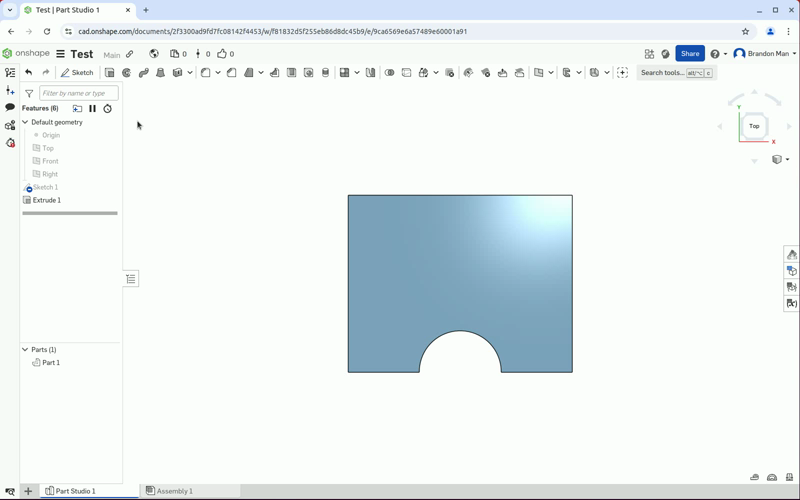
mouse_move(73, 189)
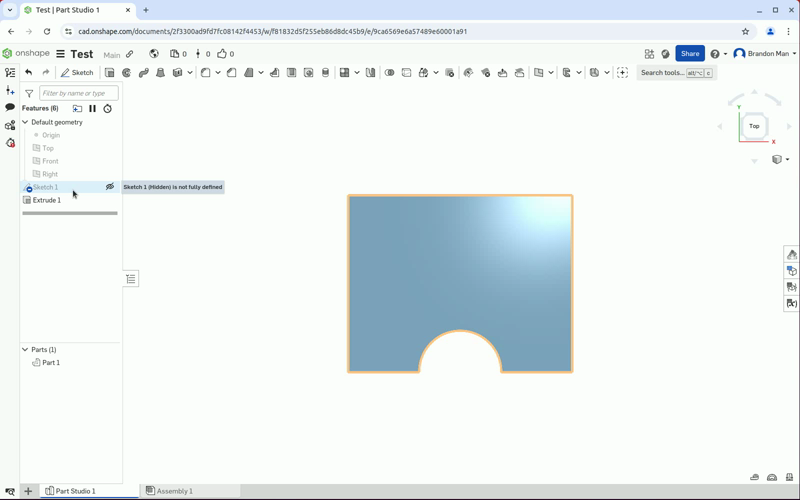
click(73, 189)
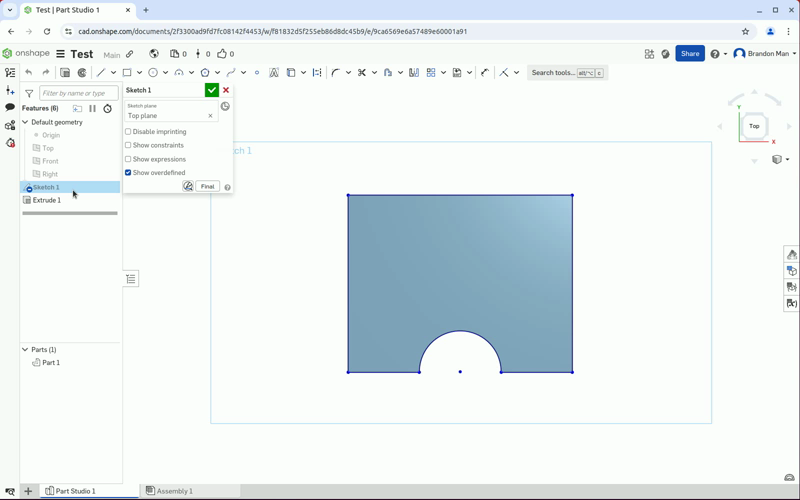
mouse_move(229, 92)
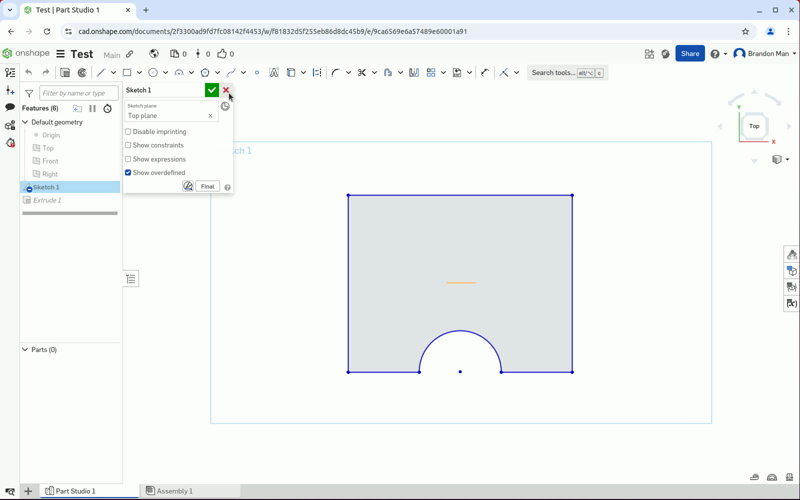
click(229, 92)
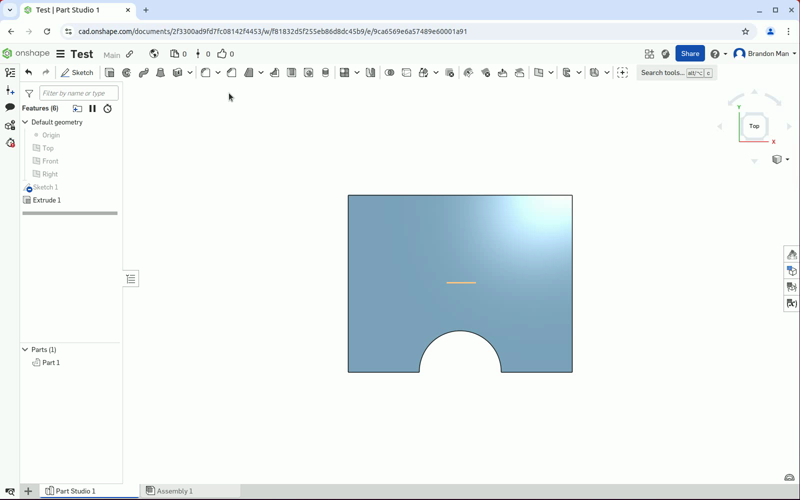
mouse_move(73, 352)
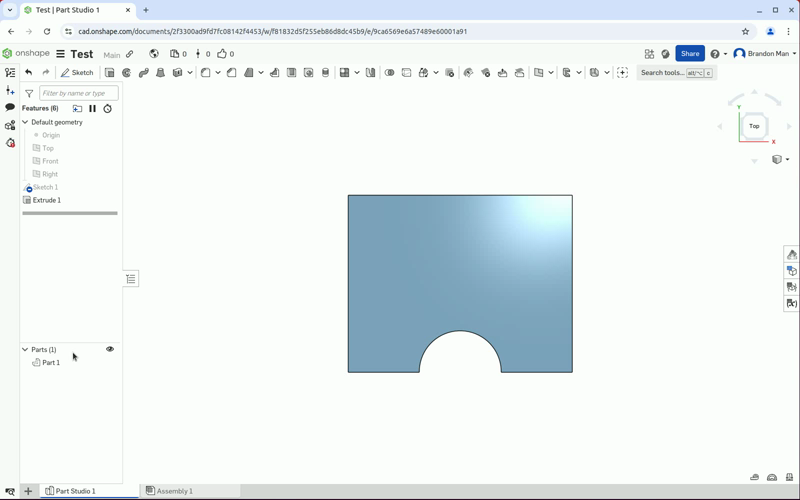
key(y)
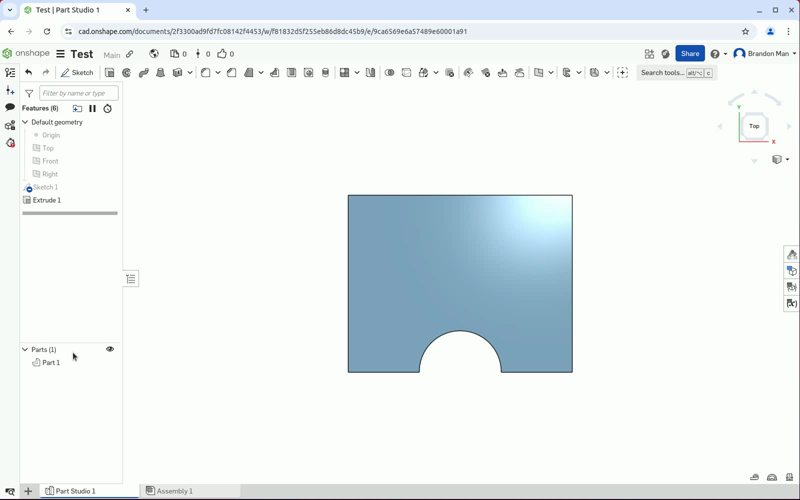
key(shift+p)
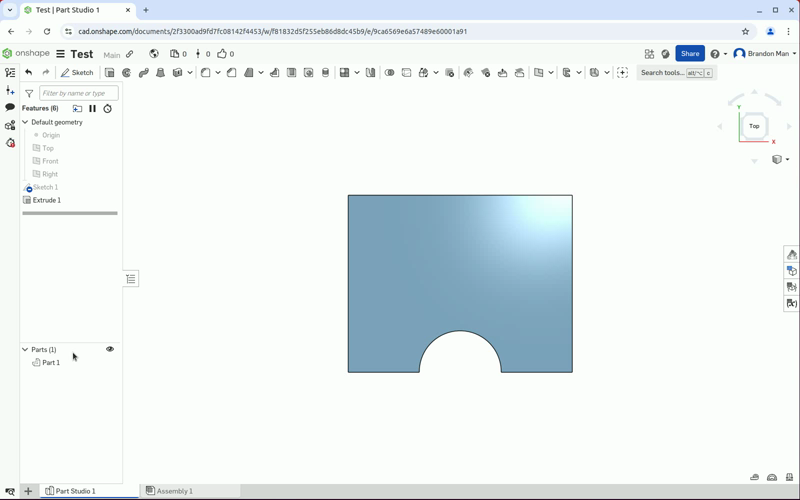
key(space)
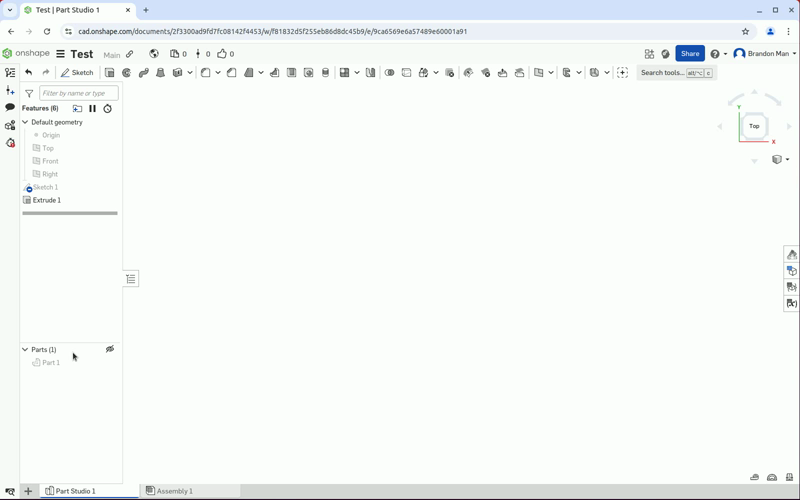
key_down(shift)
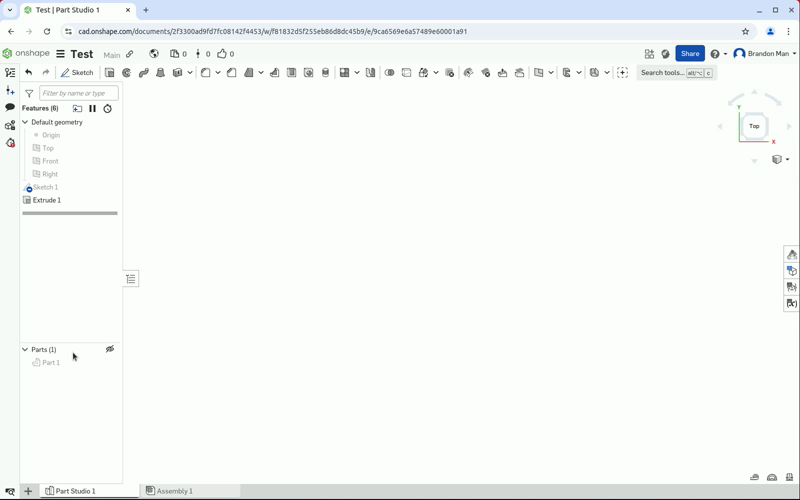
key(up)
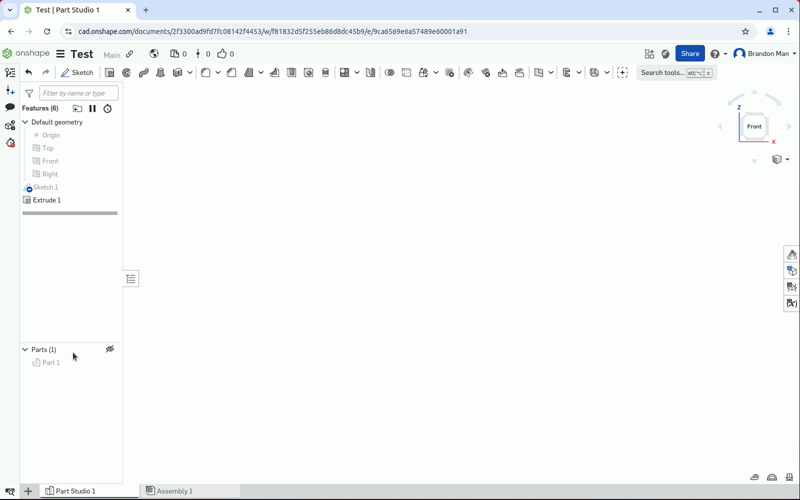
key_up(shift)
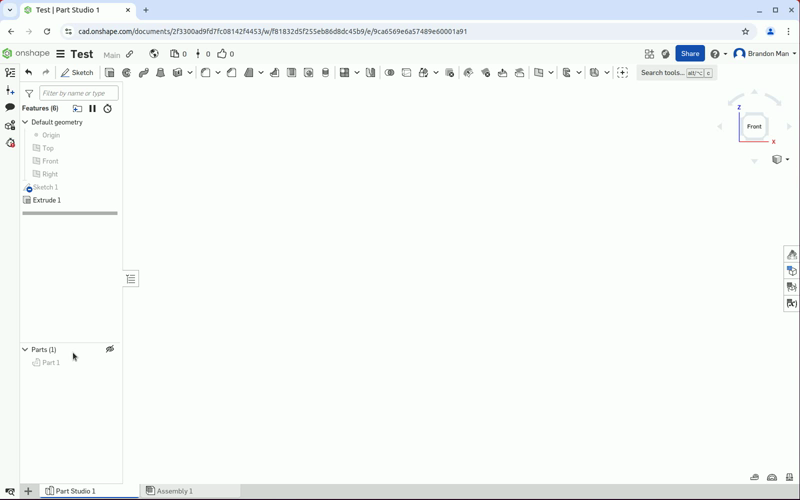
mouse_move(73, 352)
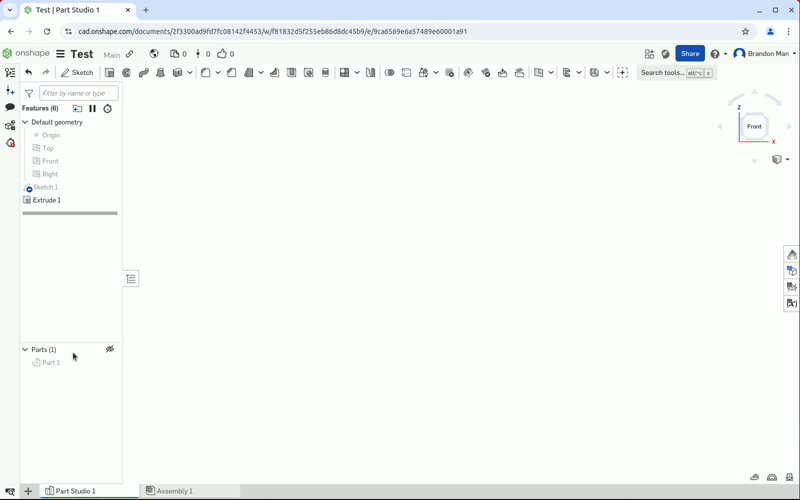
key(shift+y)
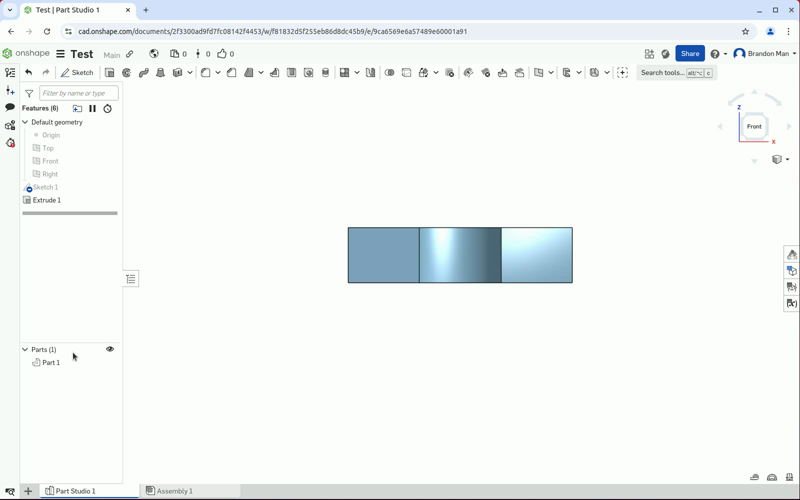
mouse_move(541, 75)
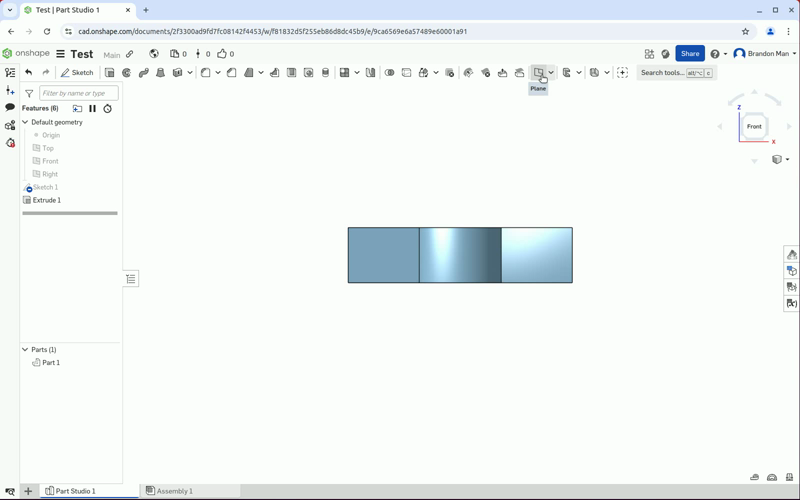
click(541, 75)
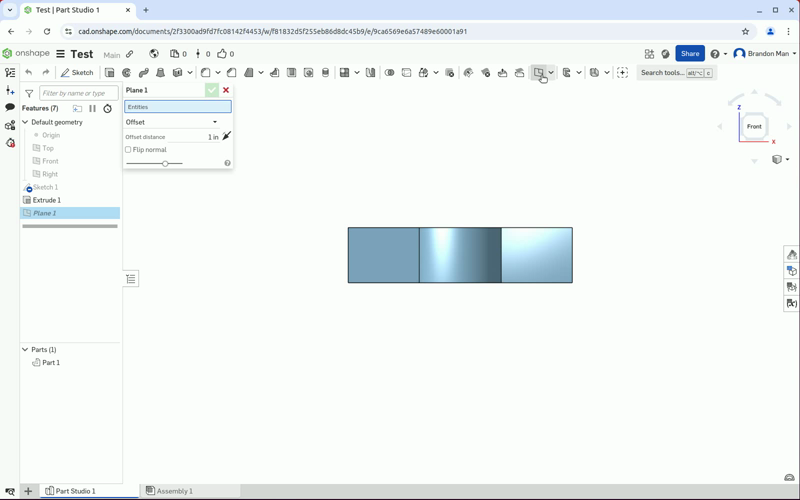
mouse_move(73, 163)
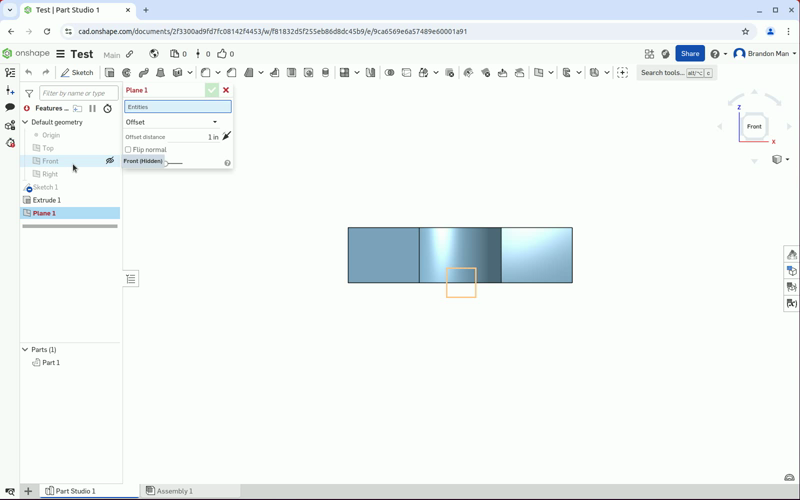
click(73, 163)
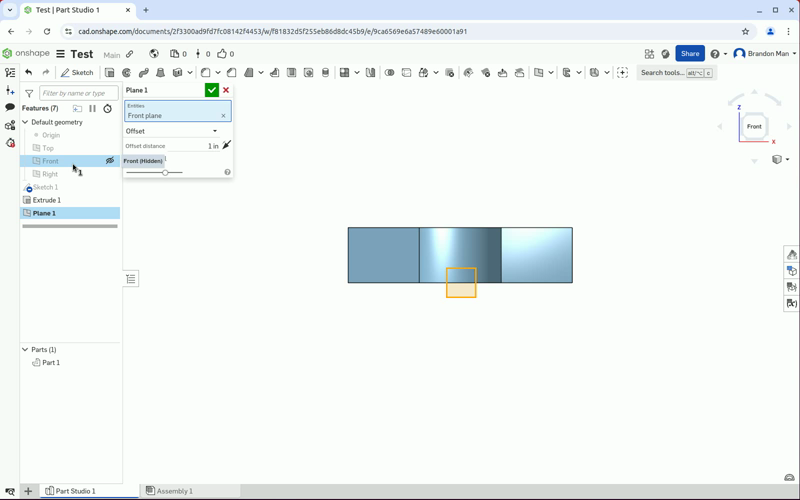
key(tab, 2)
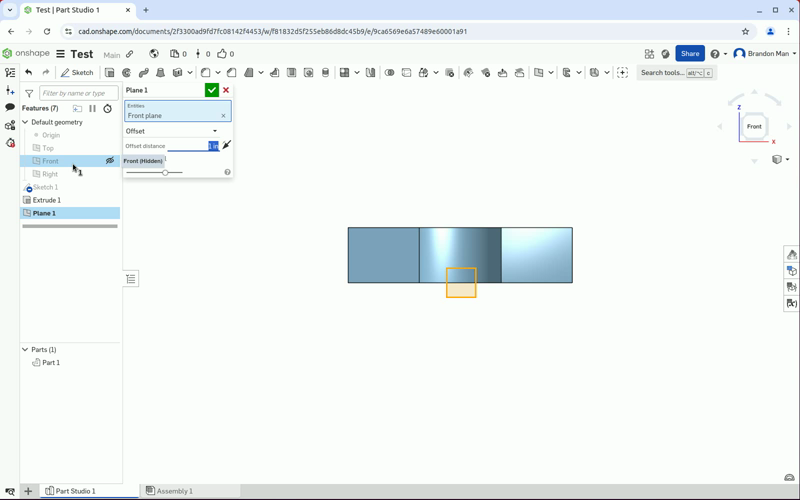
text(18.302)
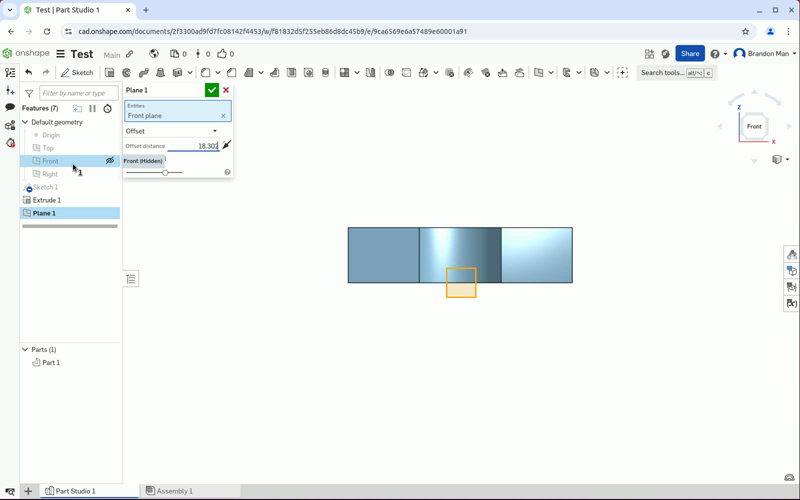
key(enter, 2)
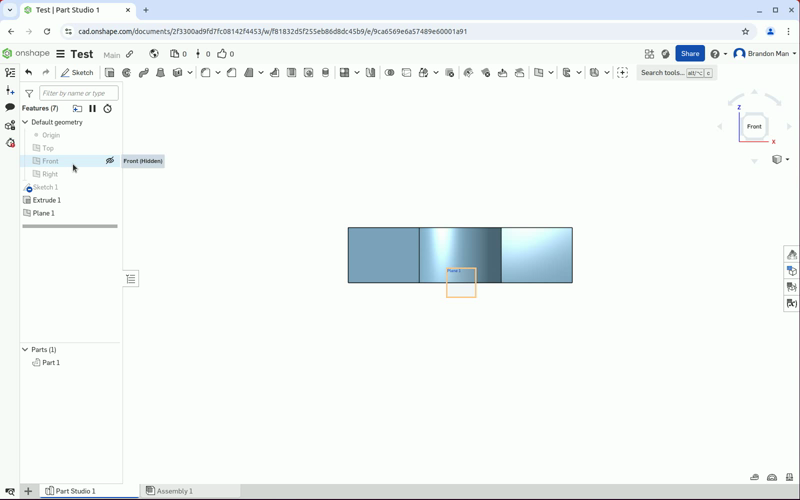
key(shift+s)
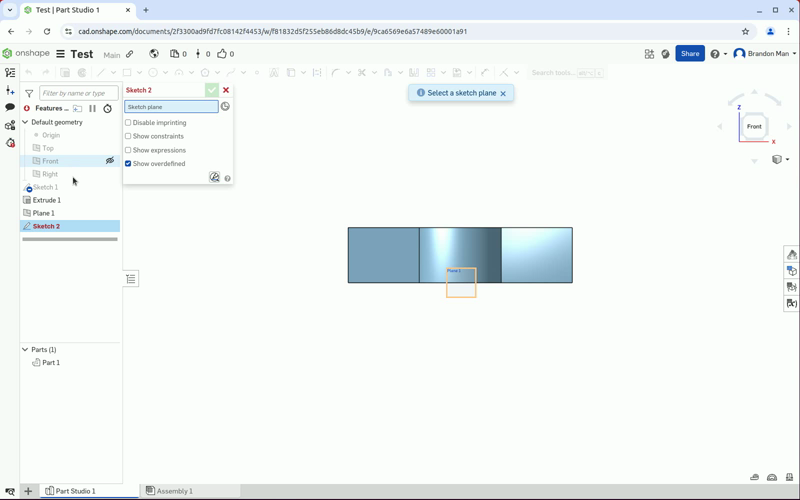
mouse_move(73, 215)
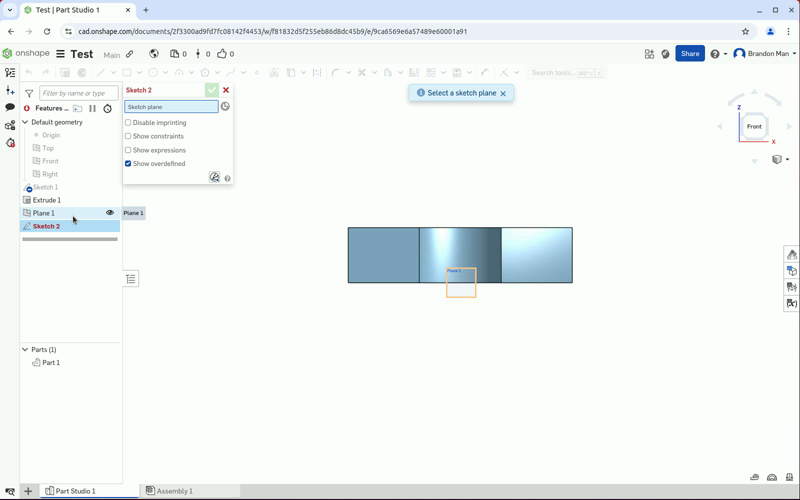
click(73, 215)
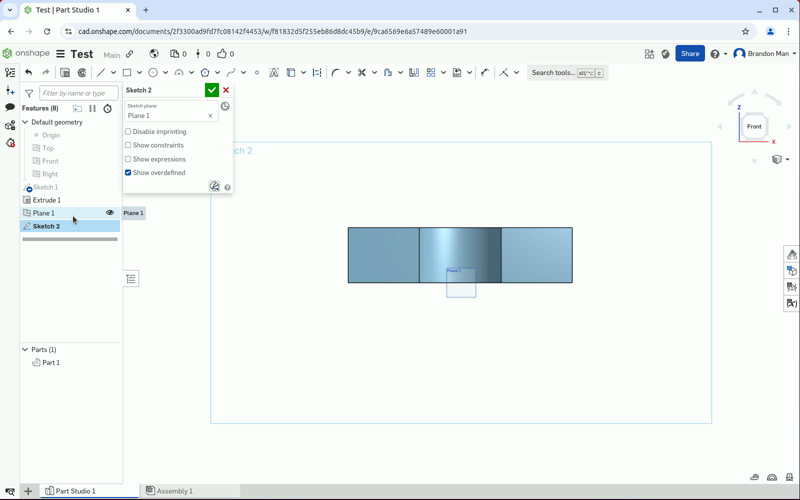
mouse_move(73, 352)
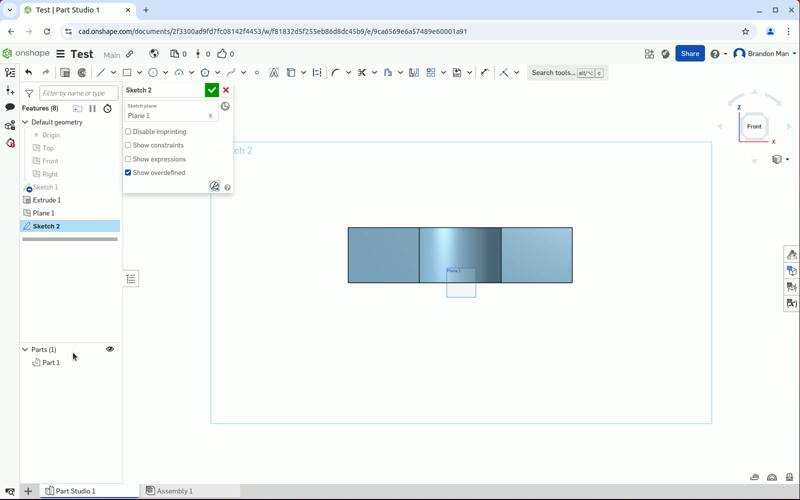
key(y)
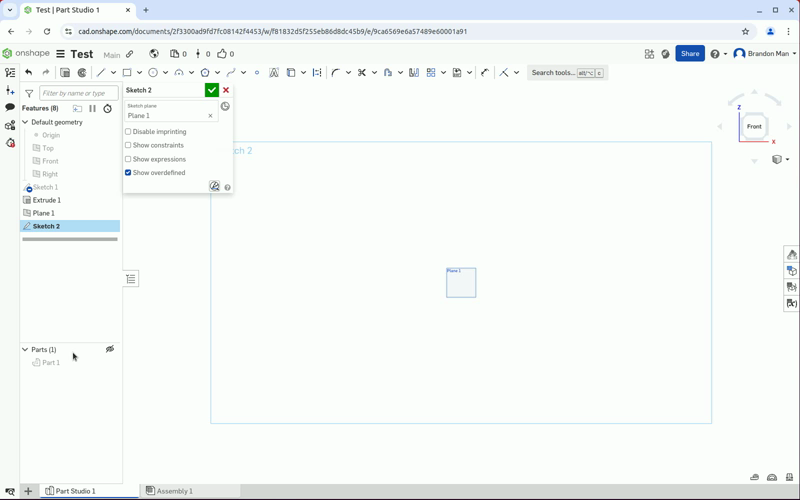
key(l)
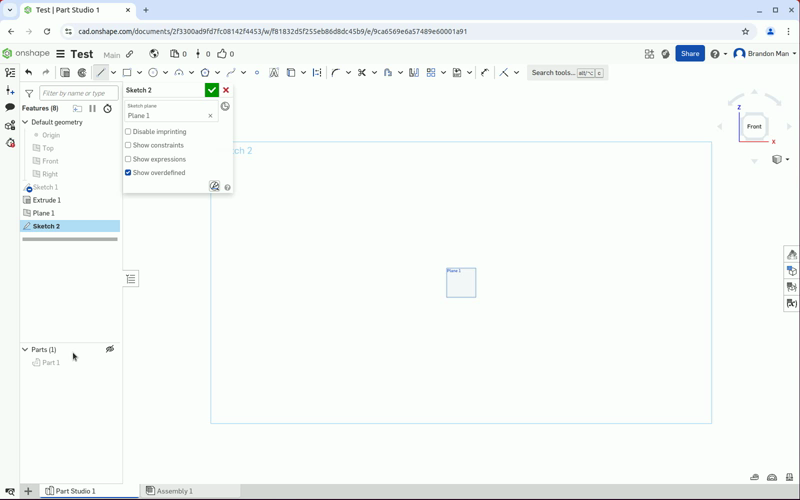
key_down(shift)
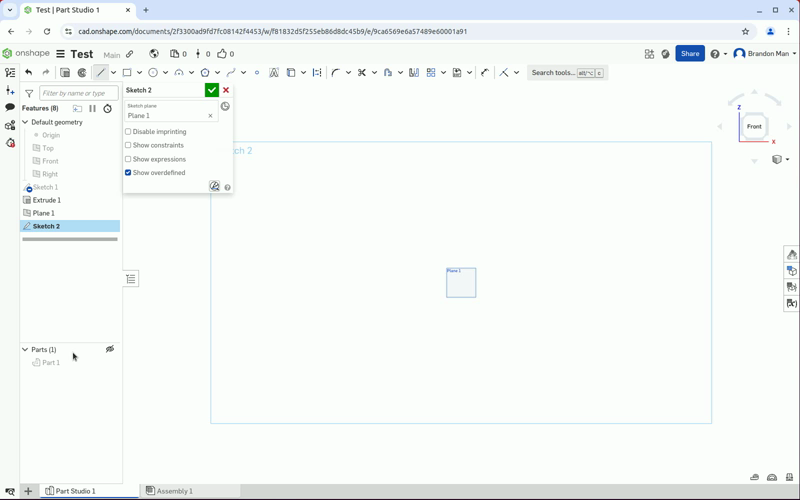
mouse_move(419, 262)
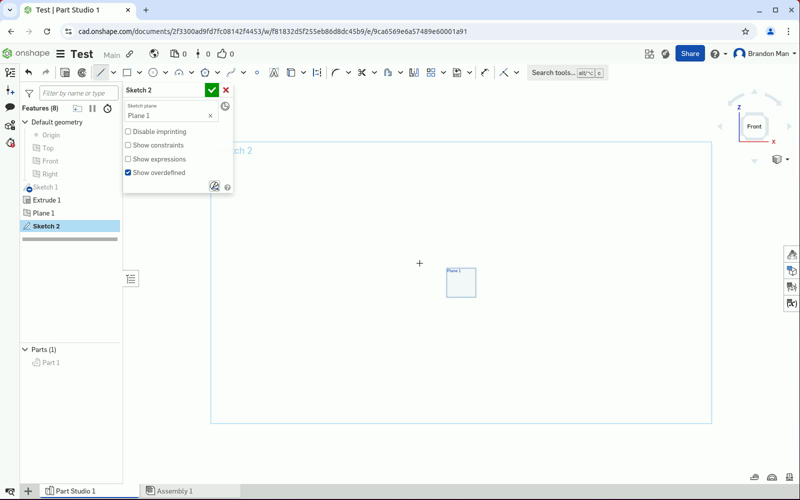
click(419, 262)
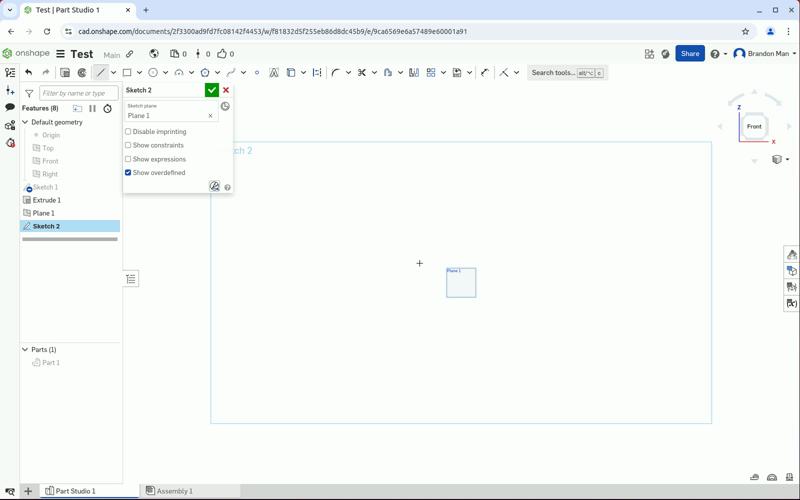
key_up(shift)
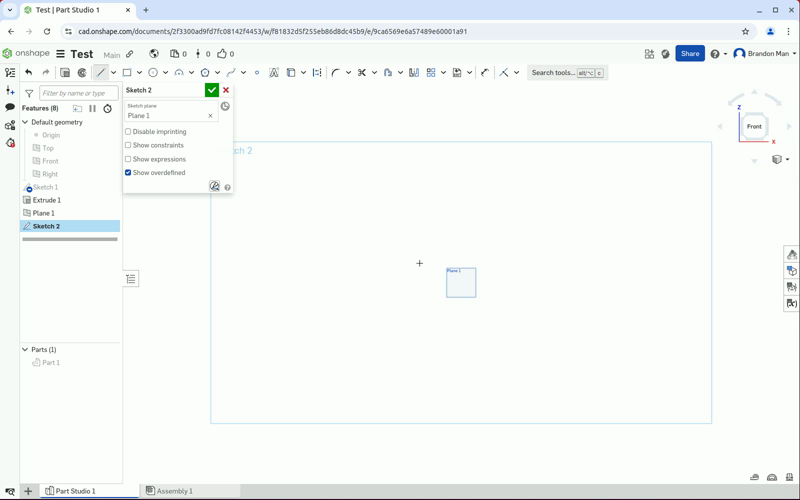
key_down(shift)
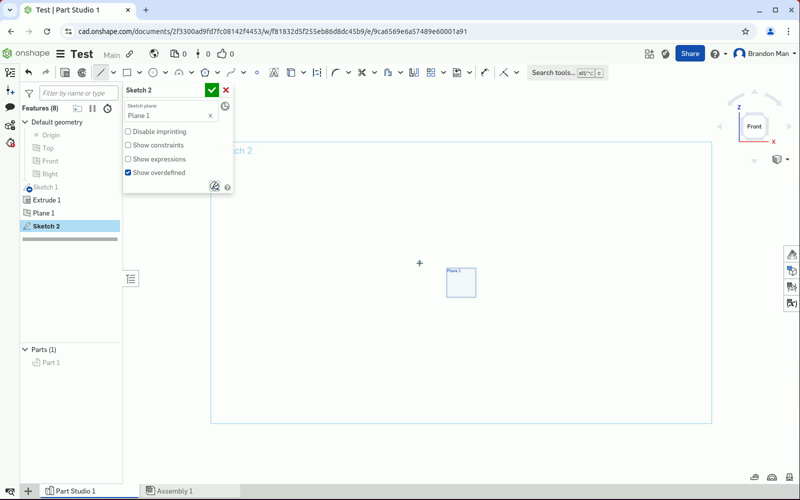
mouse_move(502, 263)
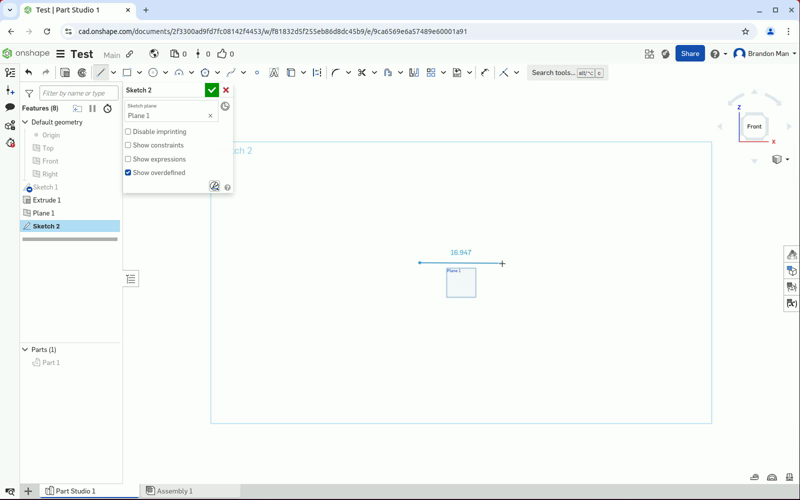
click(502, 263)
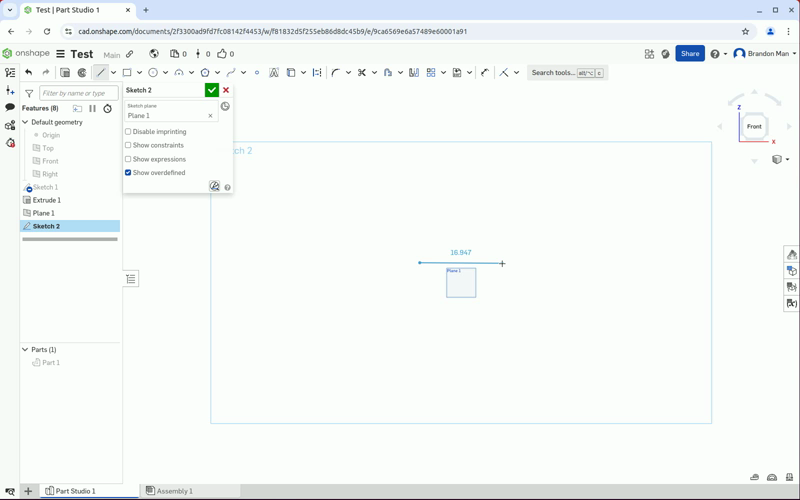
key_up(shift)
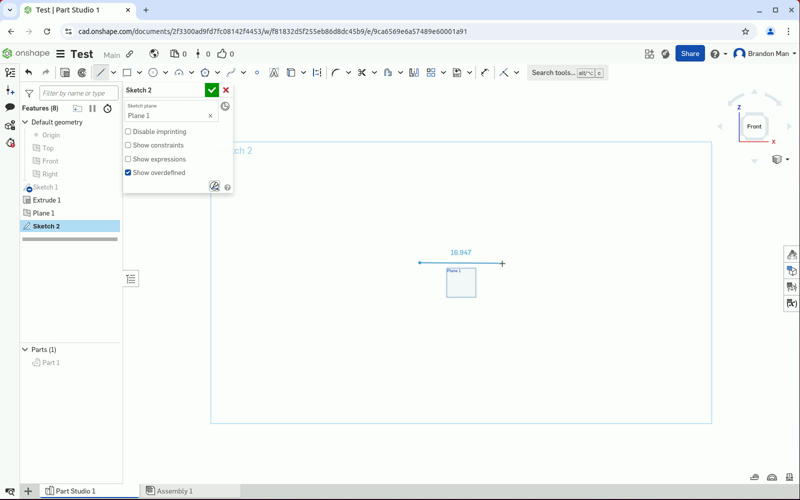
key_down(shift)
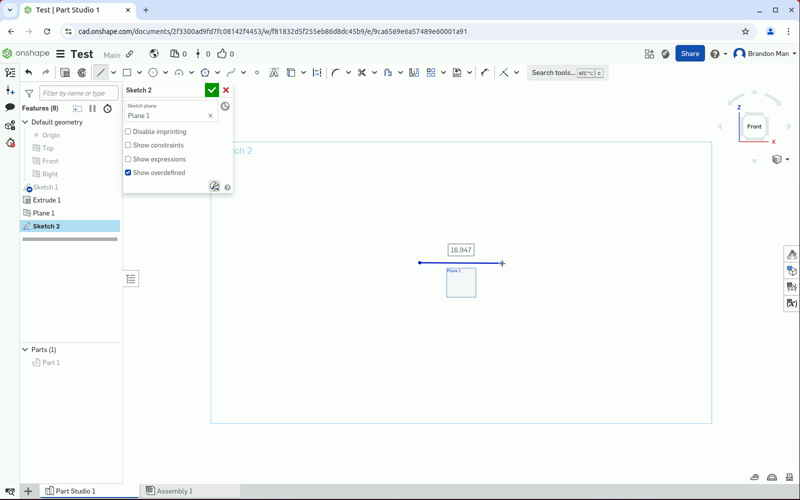
mouse_move(532, 263)
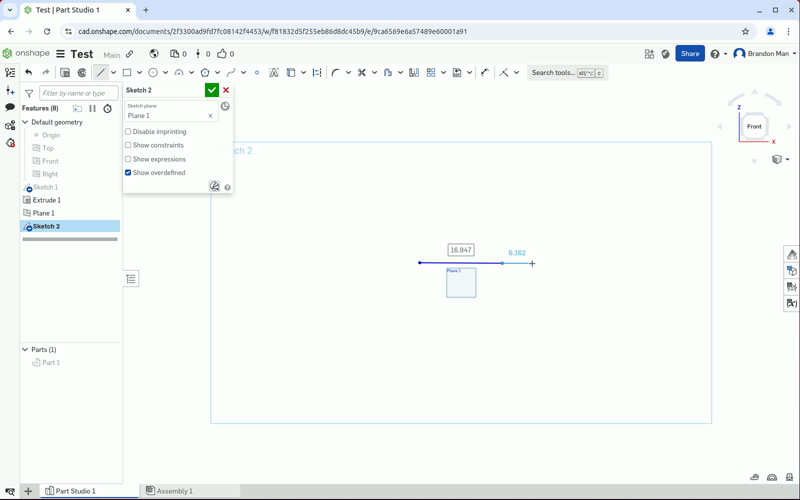
mouse_move(502, 249)
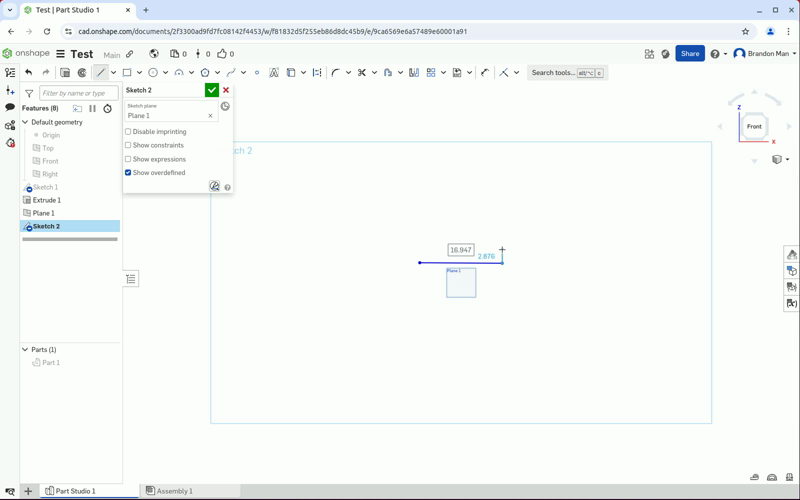
click(502, 249)
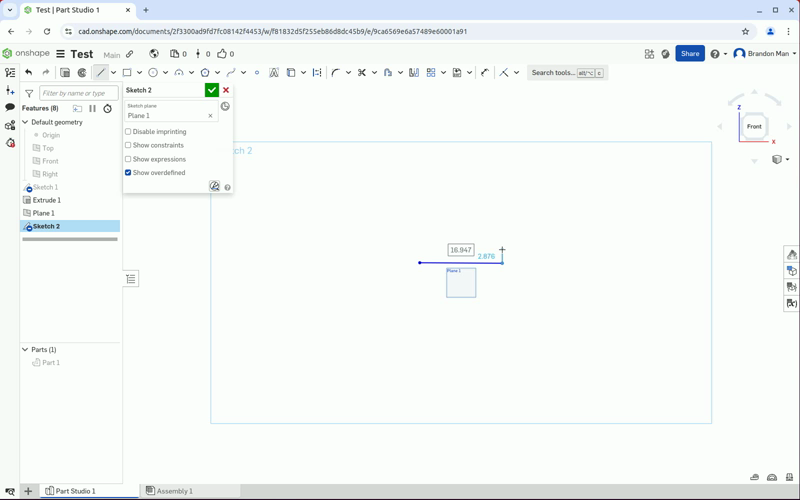
key_up(shift)
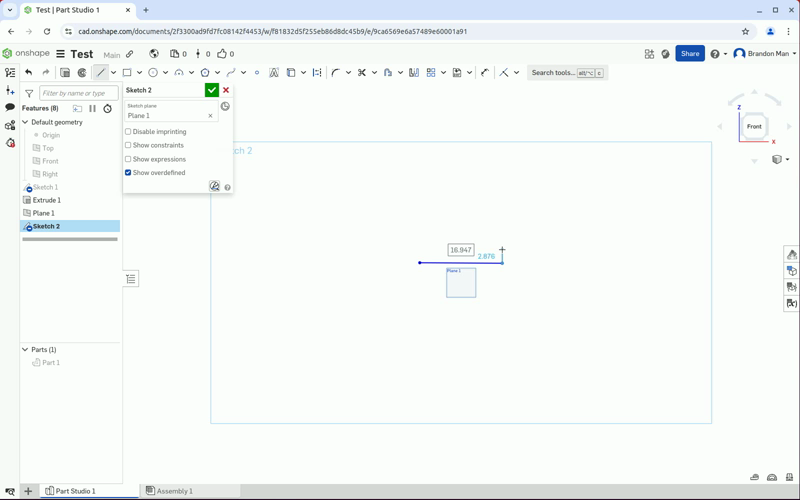
key_down(shift)
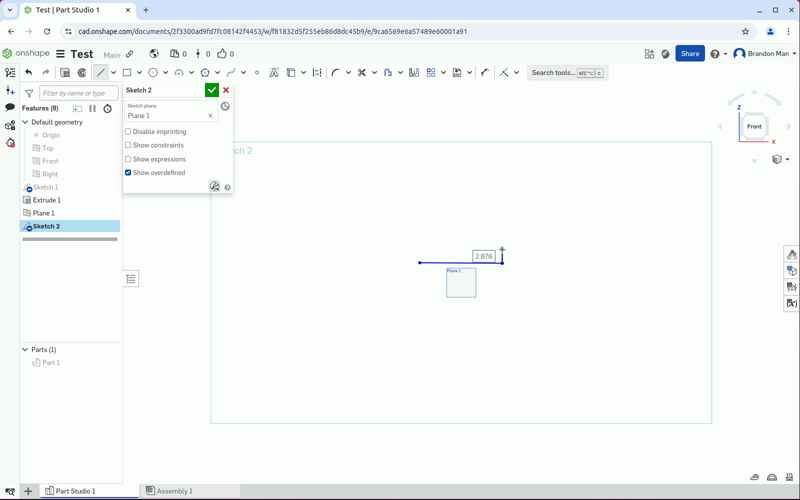
mouse_move(419, 249)
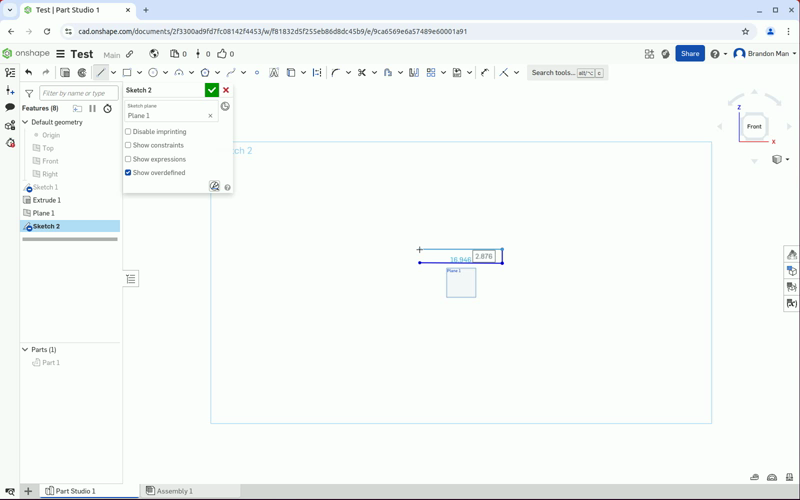
click(419, 249)
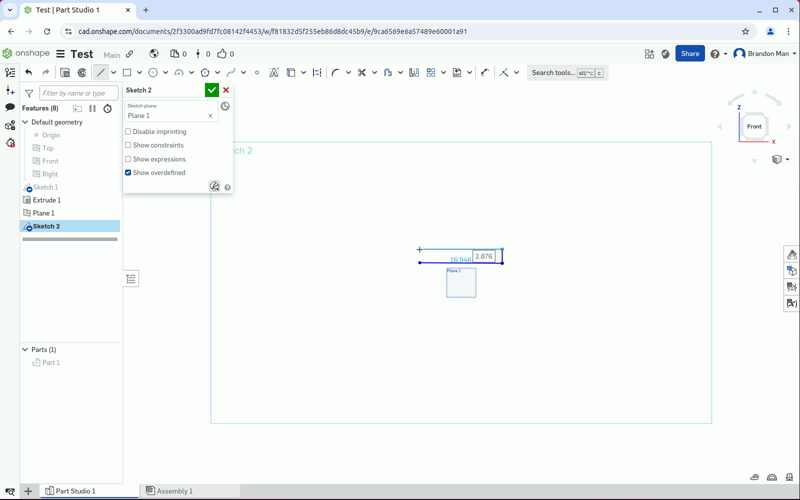
key_up(shift)
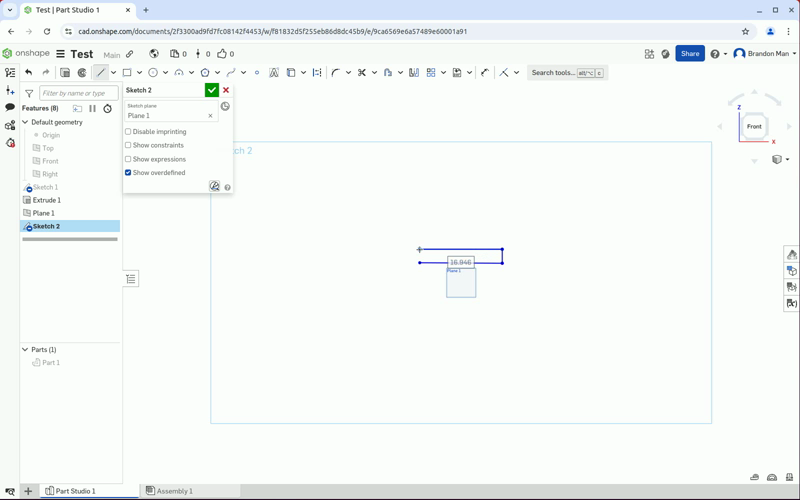
mouse_move(449, 249)
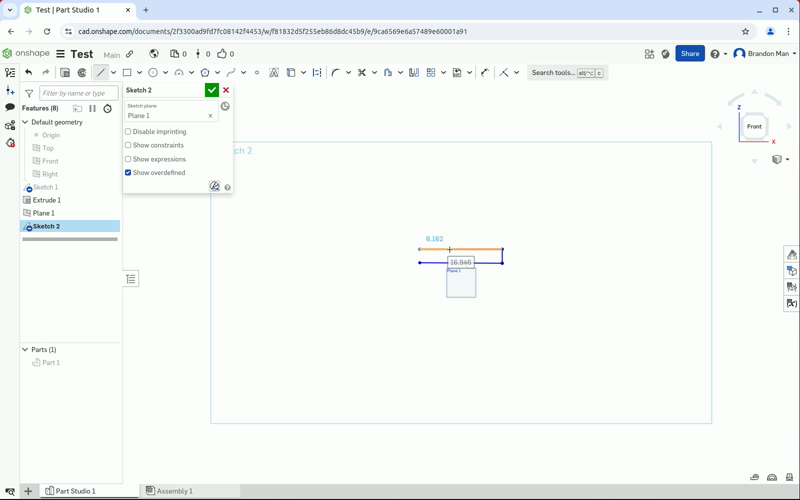
key_down(shift)
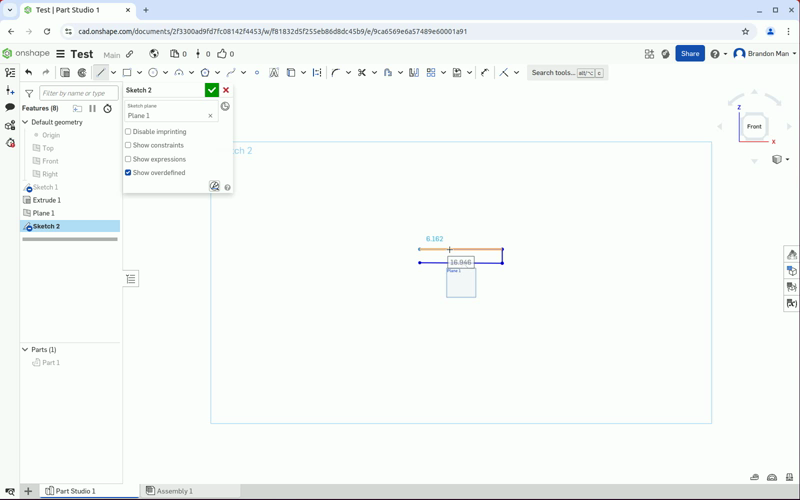
mouse_move(419, 262)
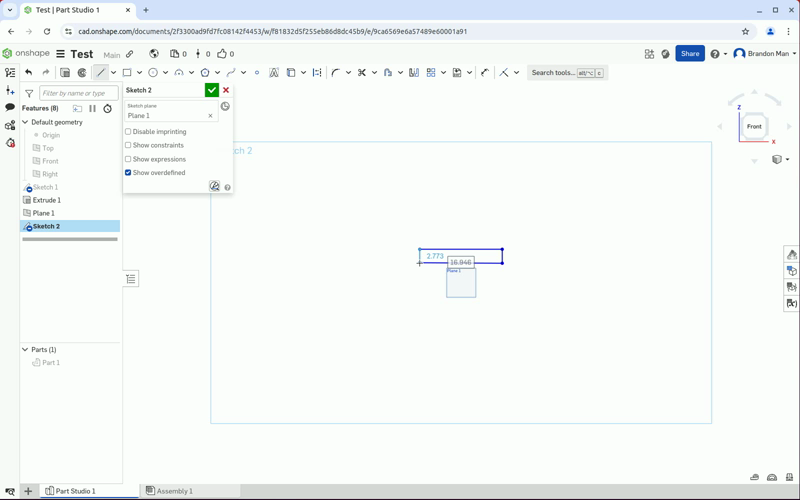
key_up(shift)
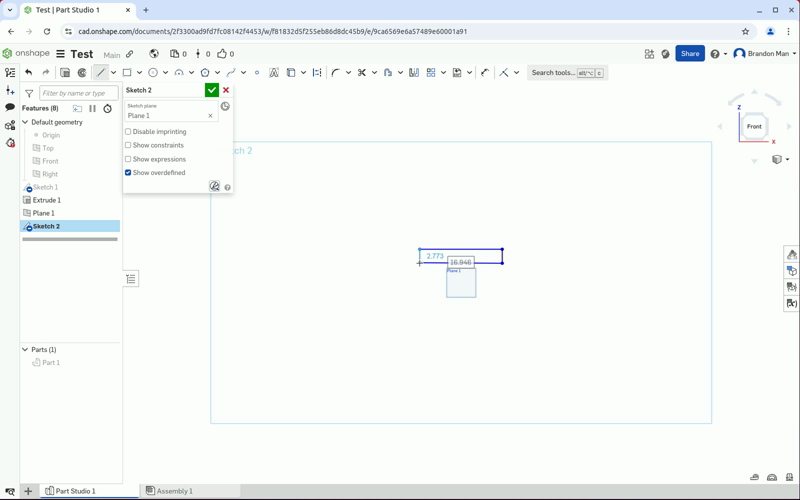
click(419, 262)
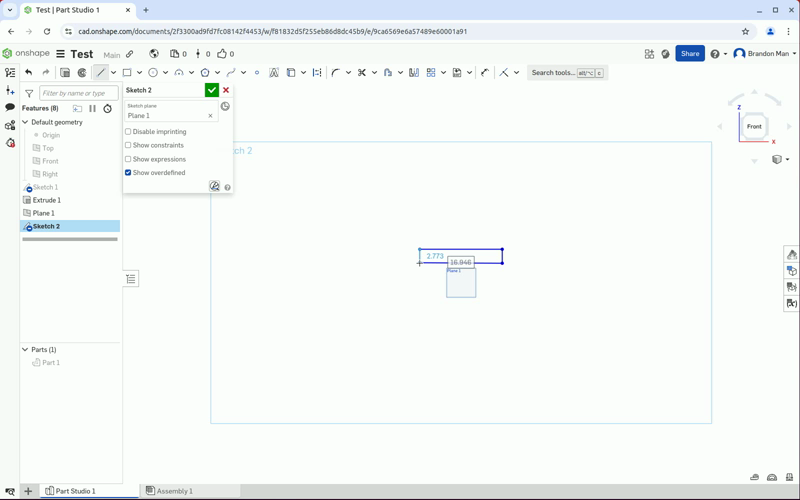
key(esc)
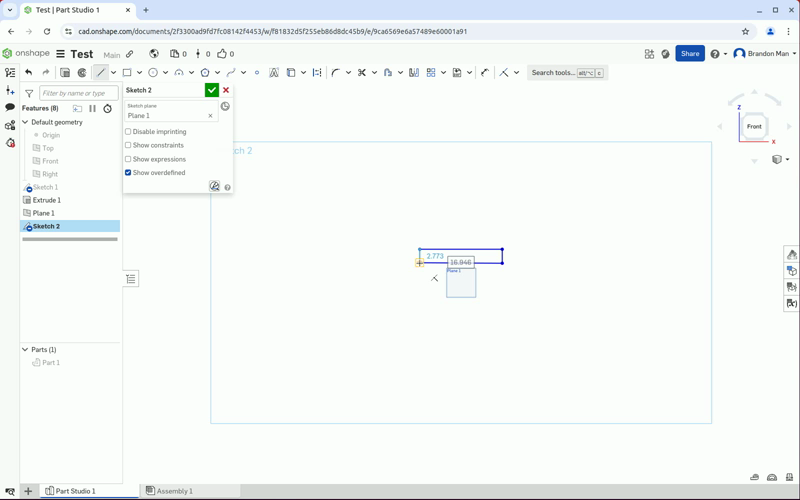
mouse_move(458, 252)
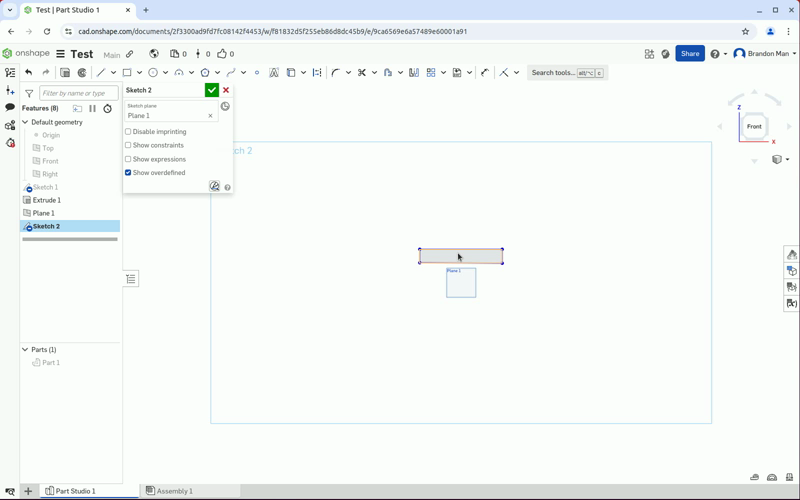
scroll(6)
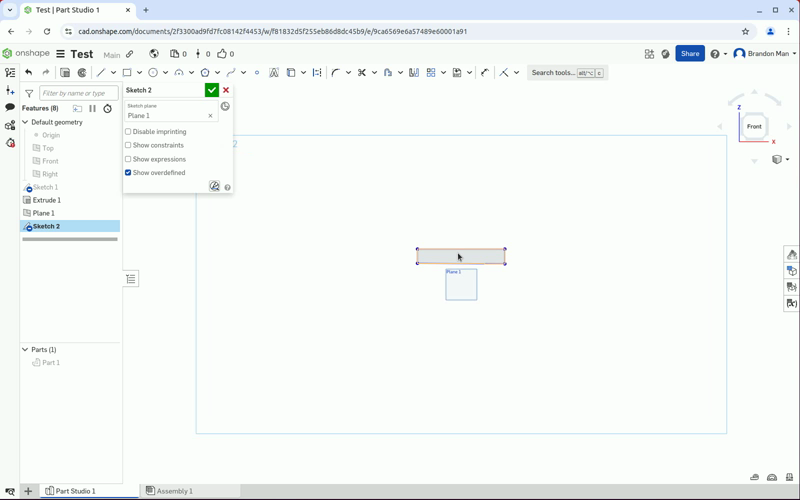
scroll(6)
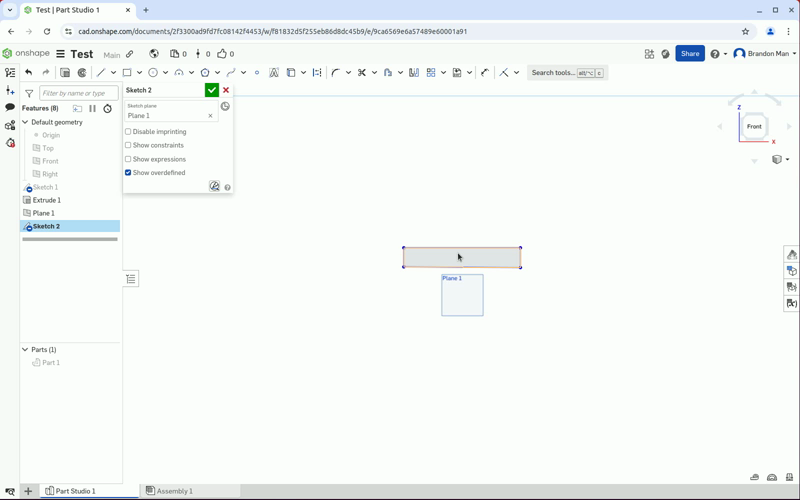
scroll(6)
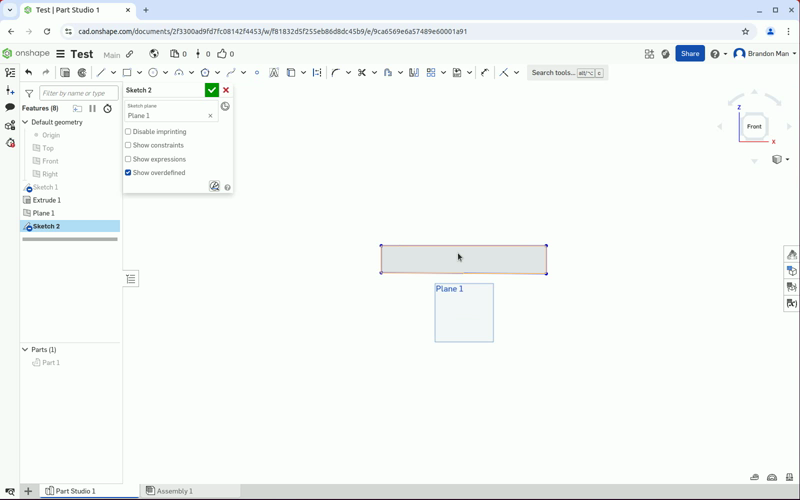
scroll(6)
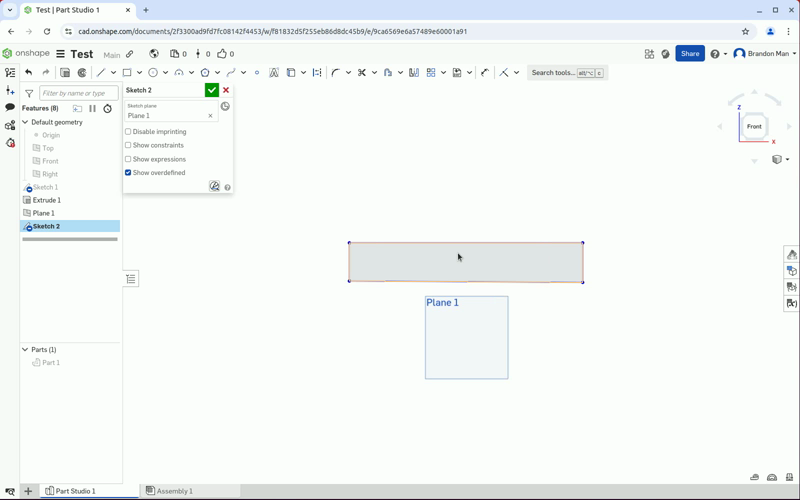
scroll(6)
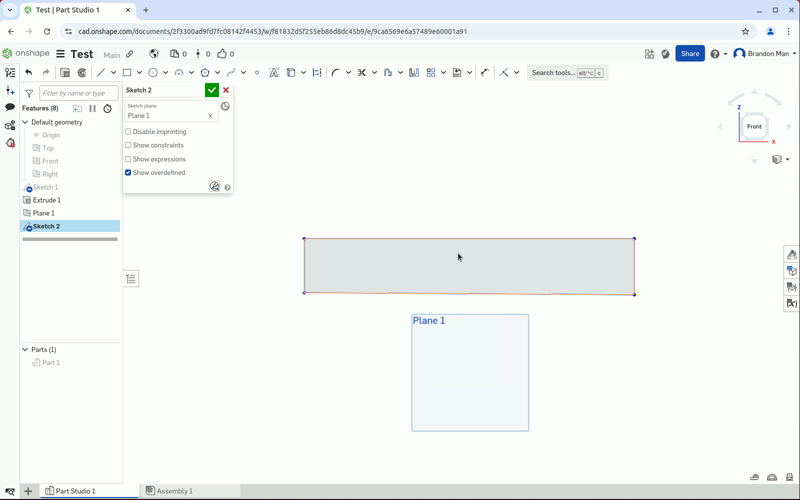
scroll(6)
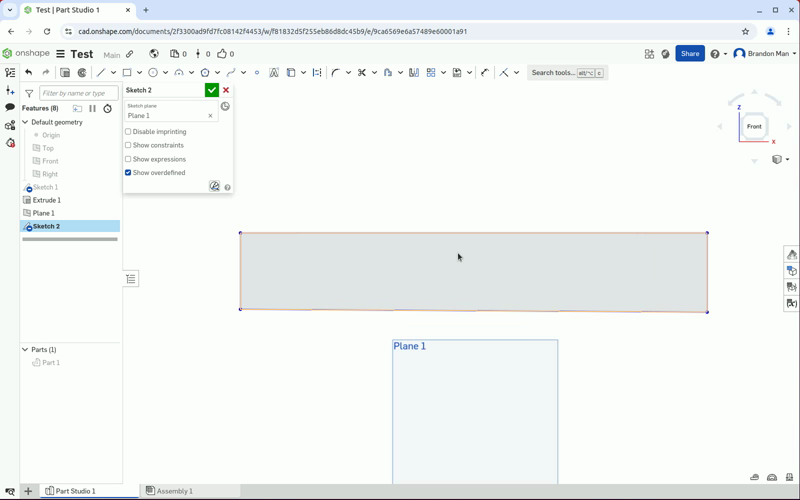
scroll(6)
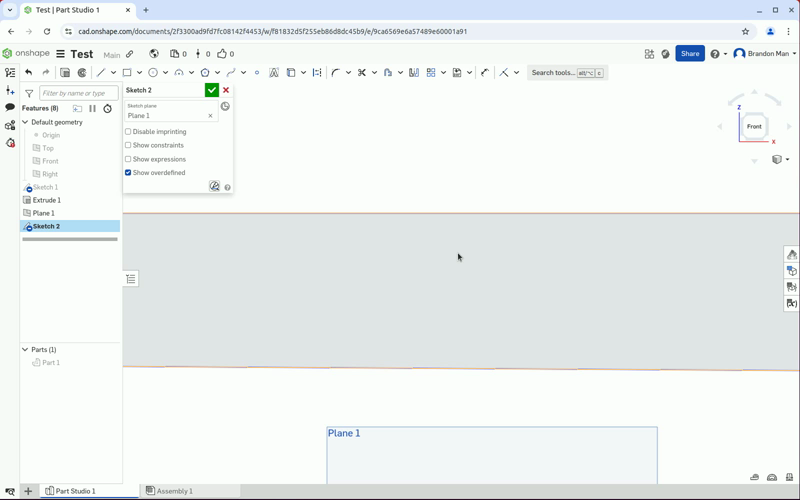
click(458, 252)
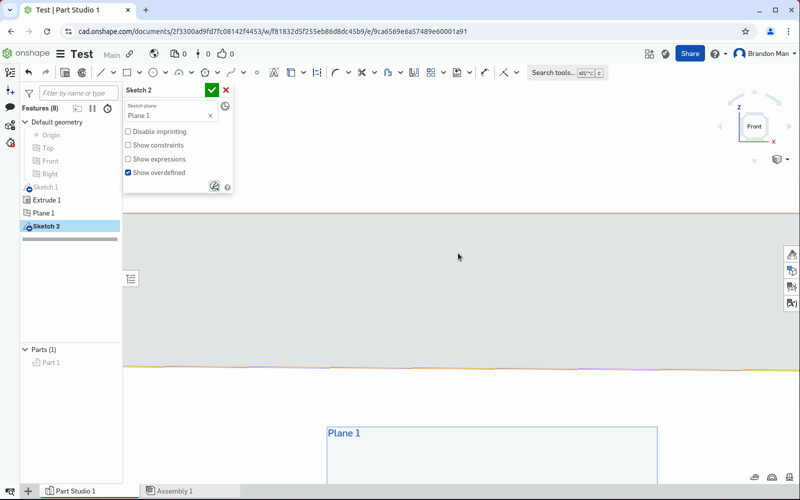
scroll(-6)
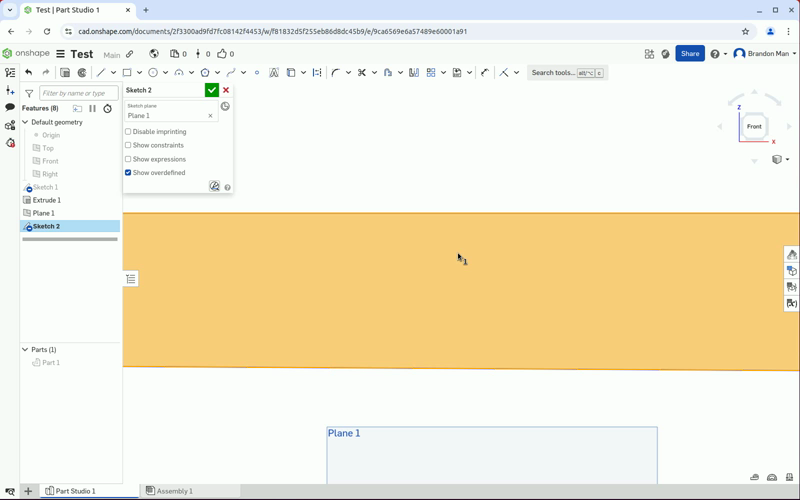
scroll(-6)
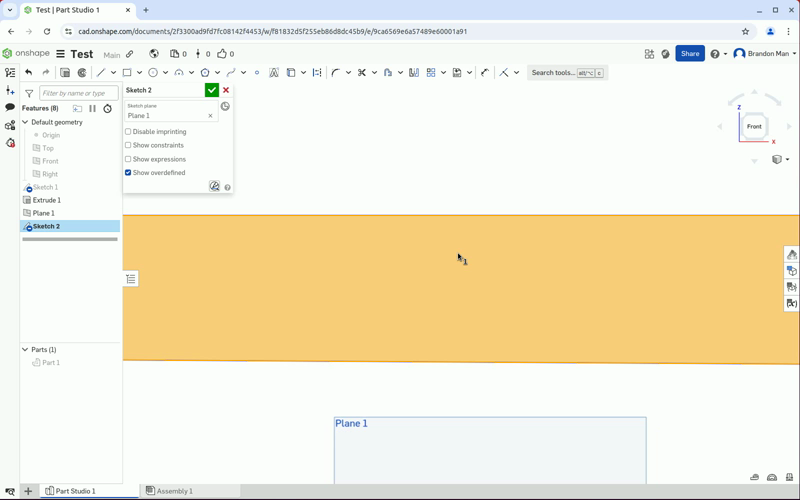
scroll(-6)
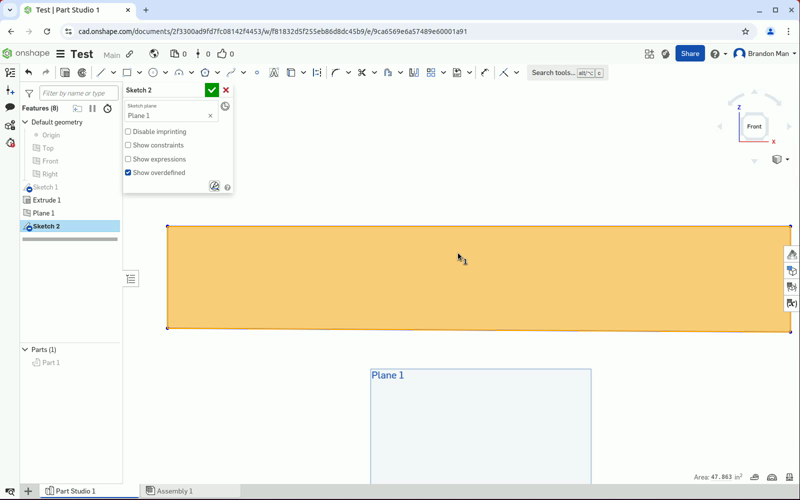
scroll(-6)
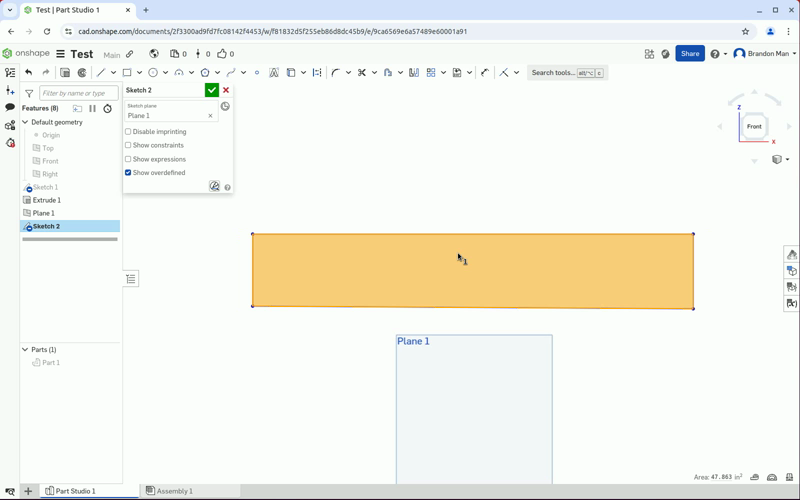
scroll(-6)
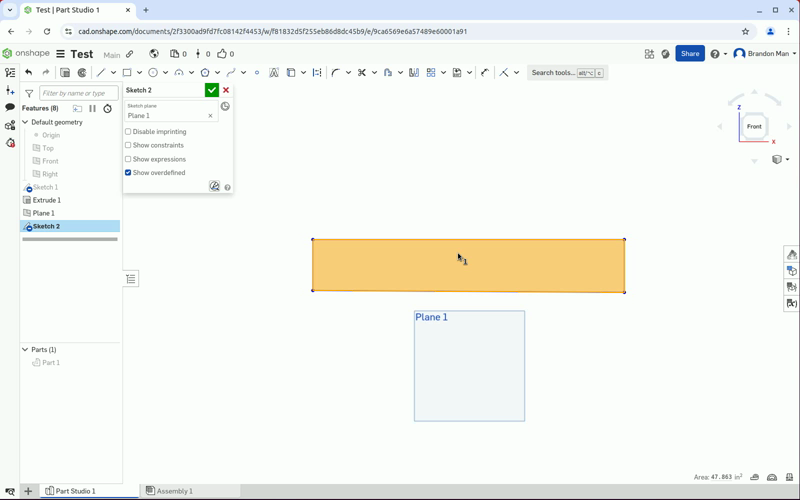
scroll(-6)
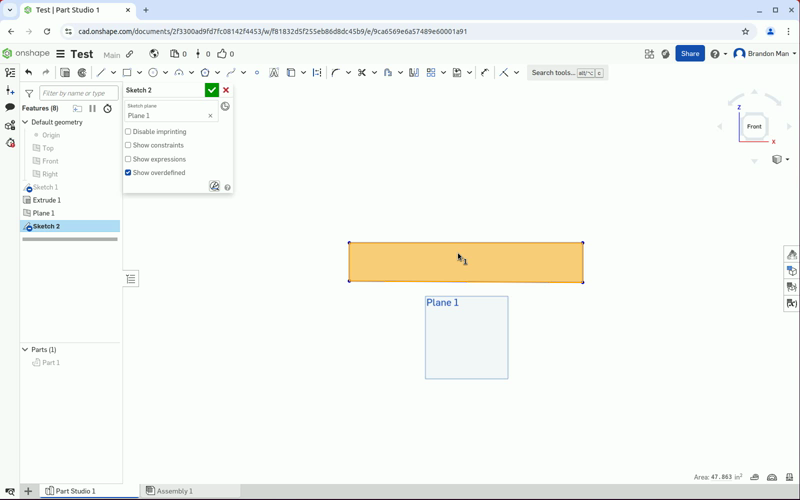
scroll(-6)
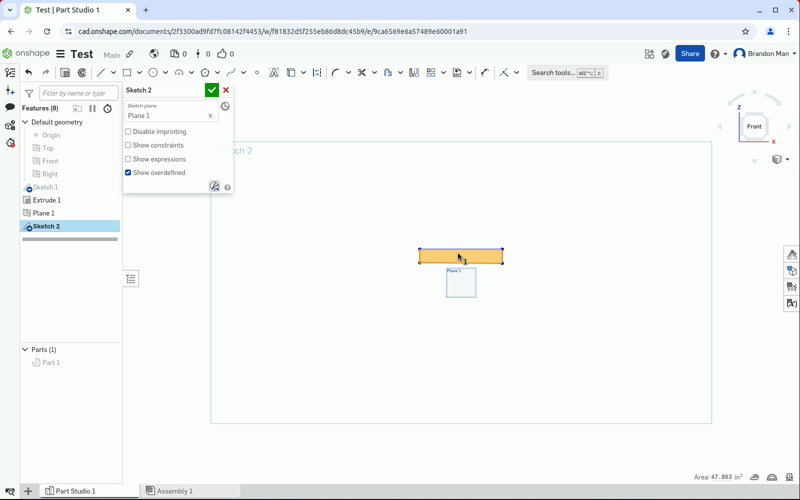
mouse_move(73, 352)
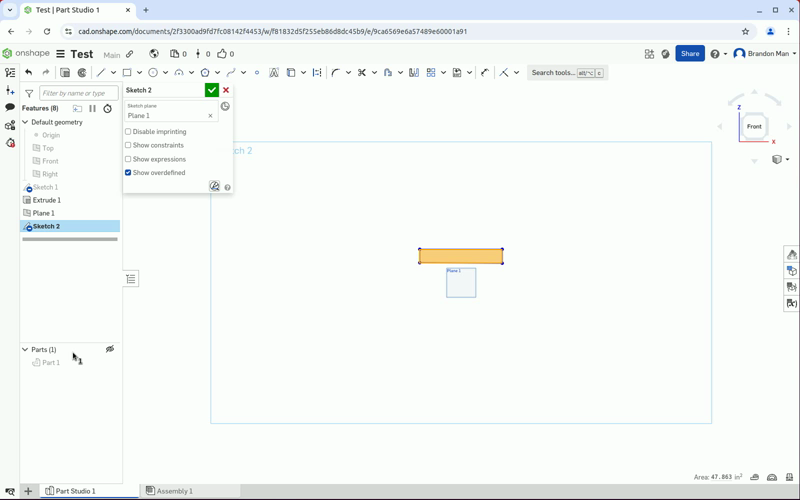
key(shift+y)
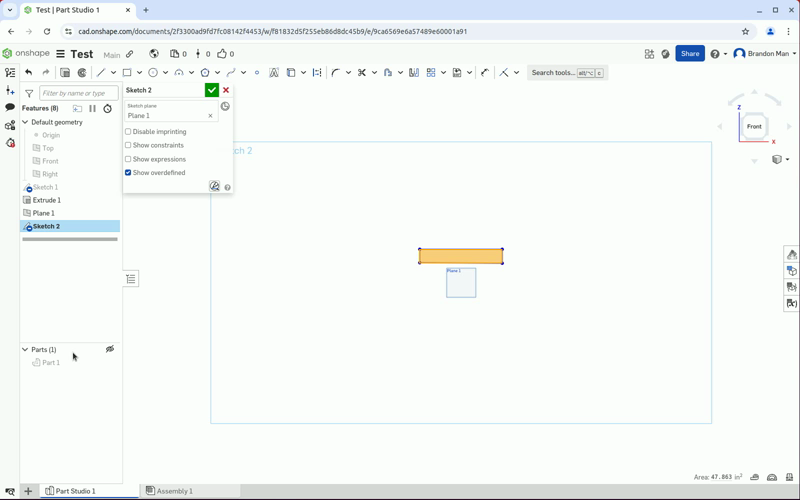
key(shift+e)
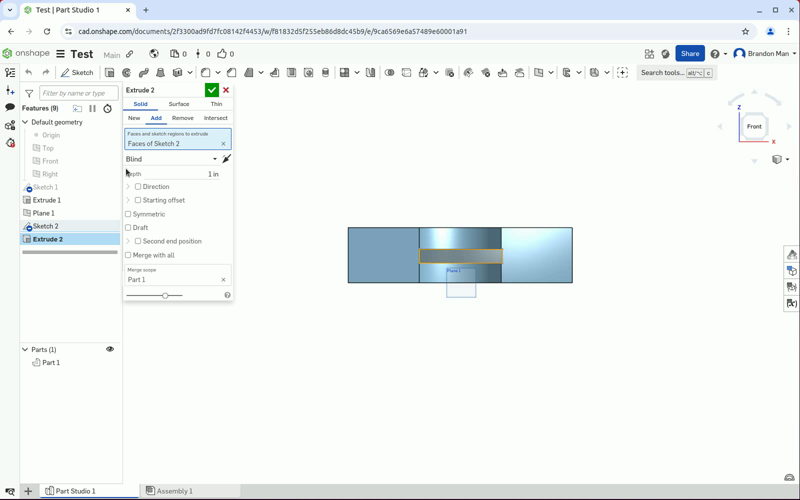
mouse_move(143, 106)
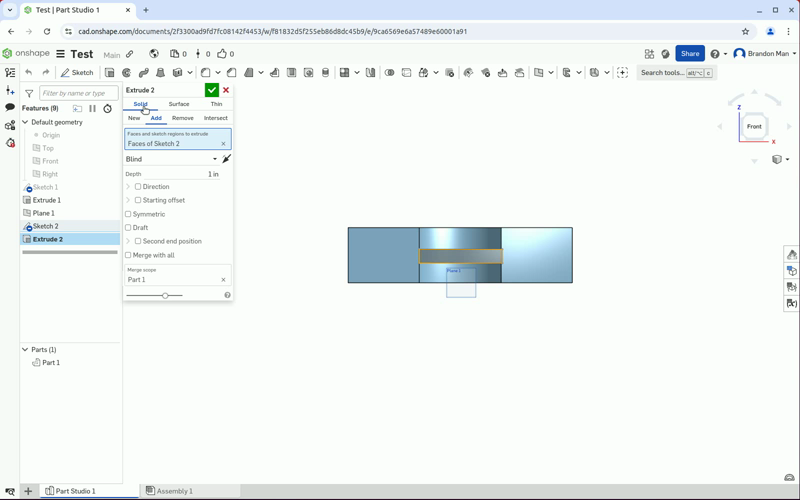
click(143, 106)
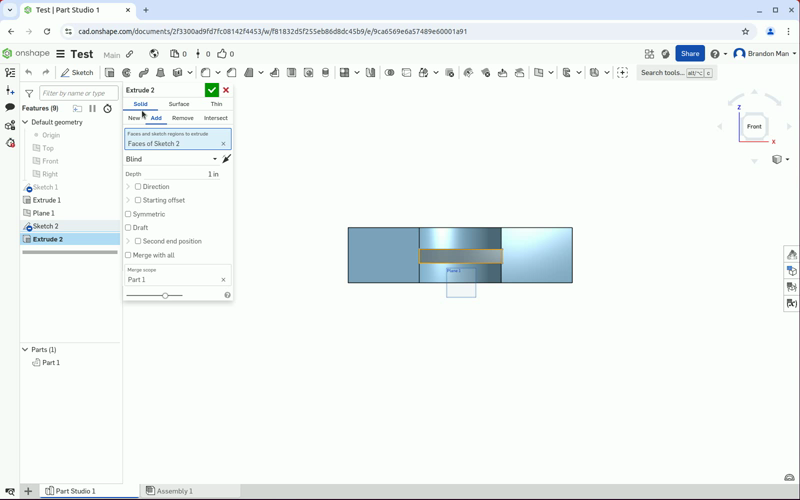
mouse_move(137, 120)
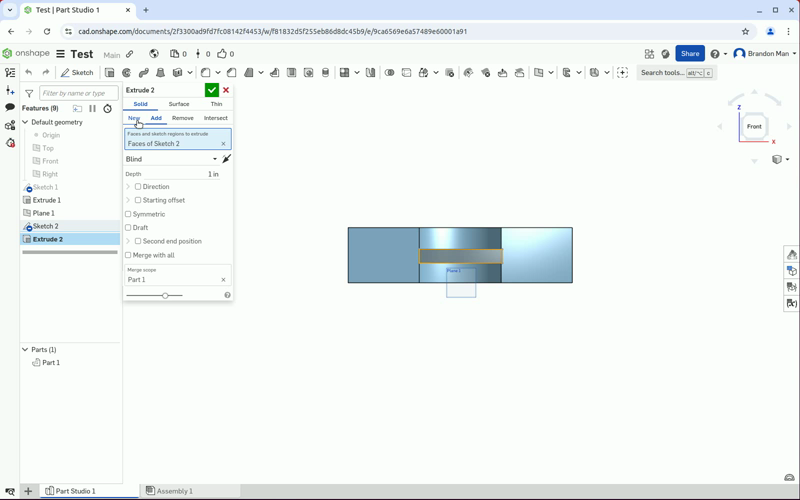
click(137, 120)
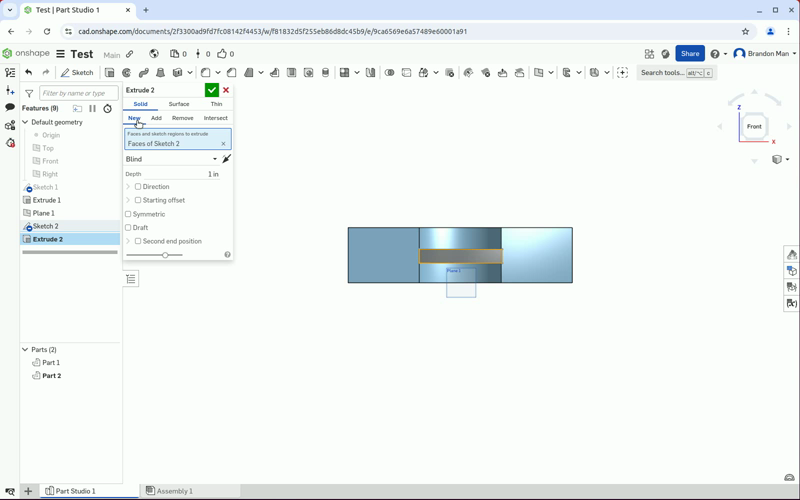
key(tab, 4)
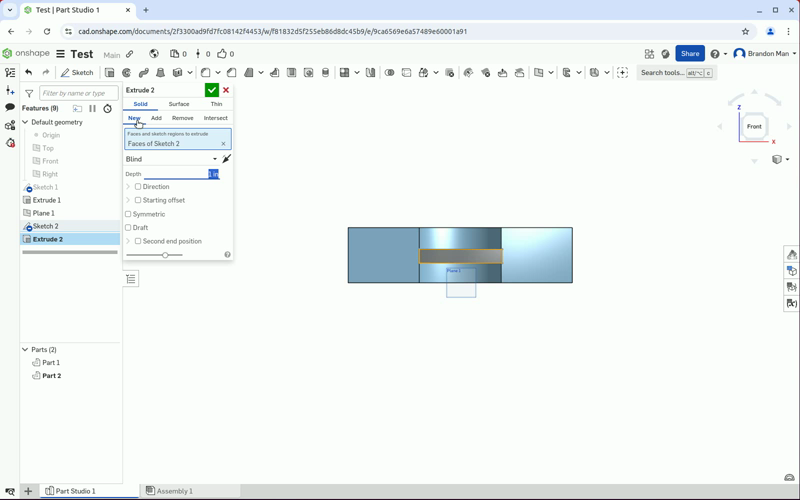
text(-2.889)
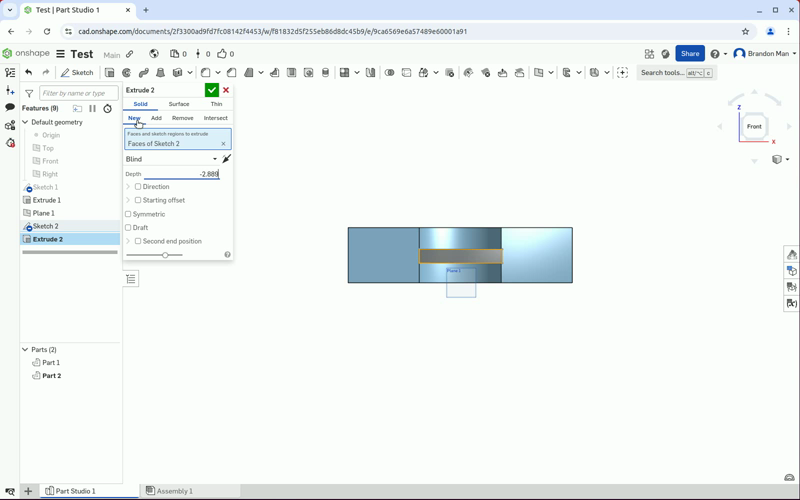
key(enter)
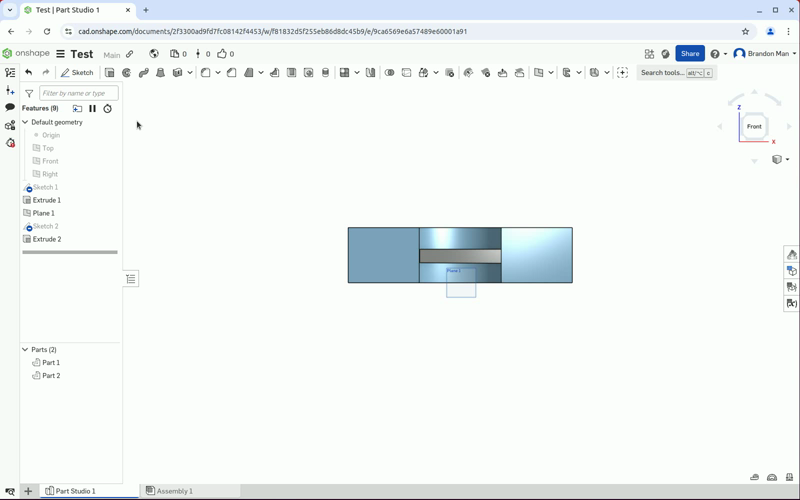
key(shift+h)
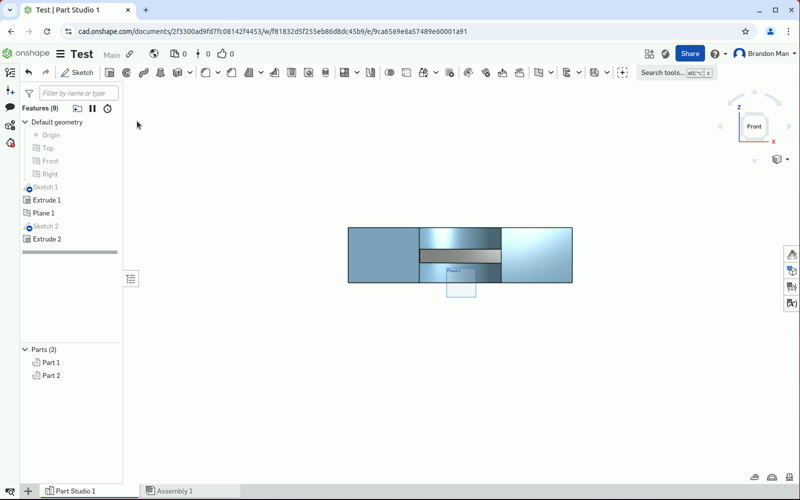
key(shift+h)
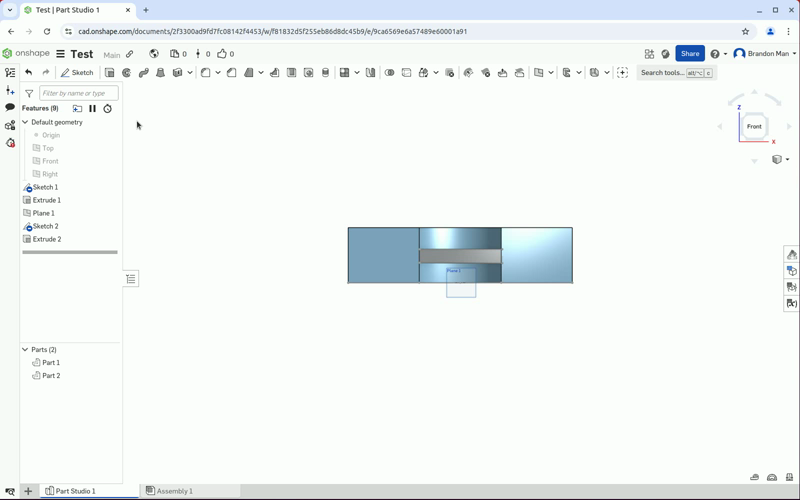
key(shift+7)
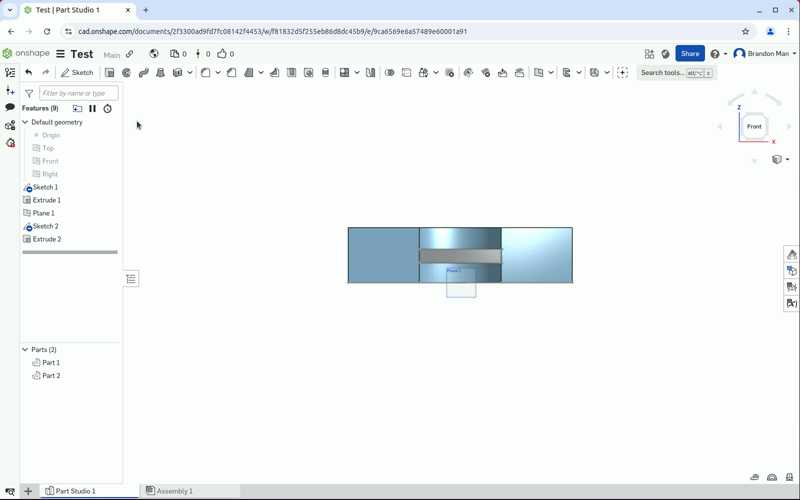
key(left, 2)
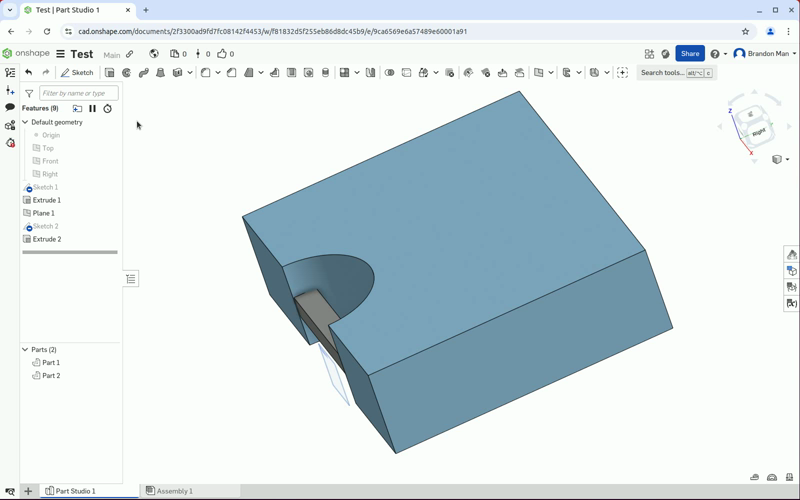
key(down, 2)
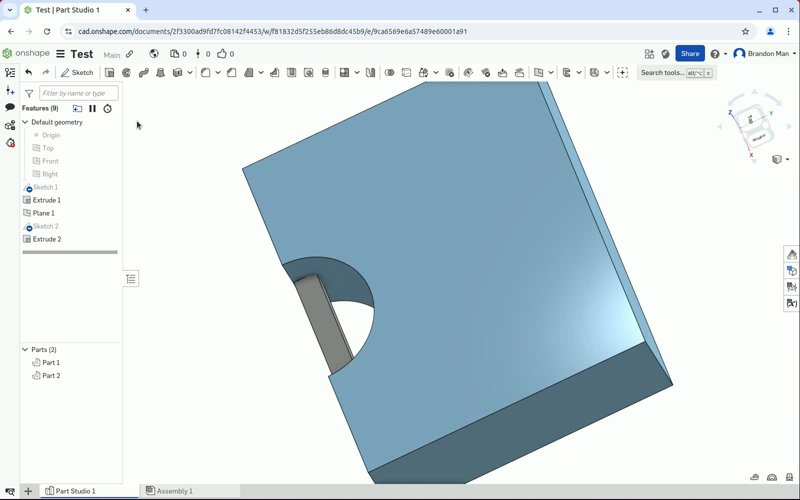
key(up, 2)
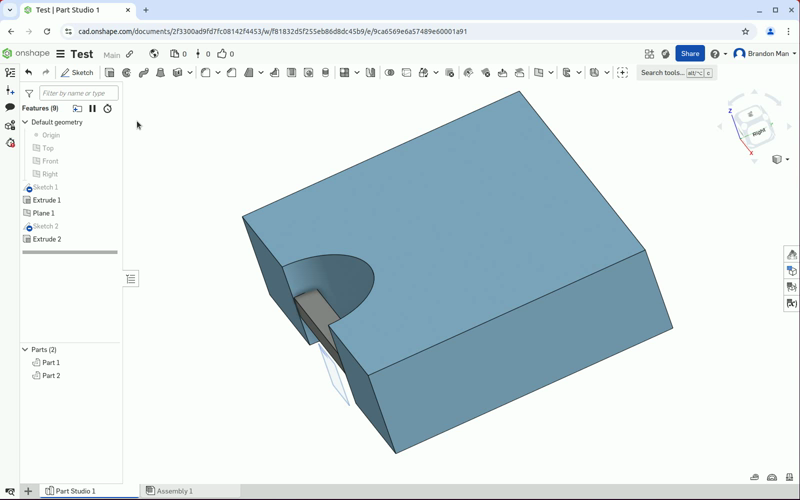
key(right, 2)
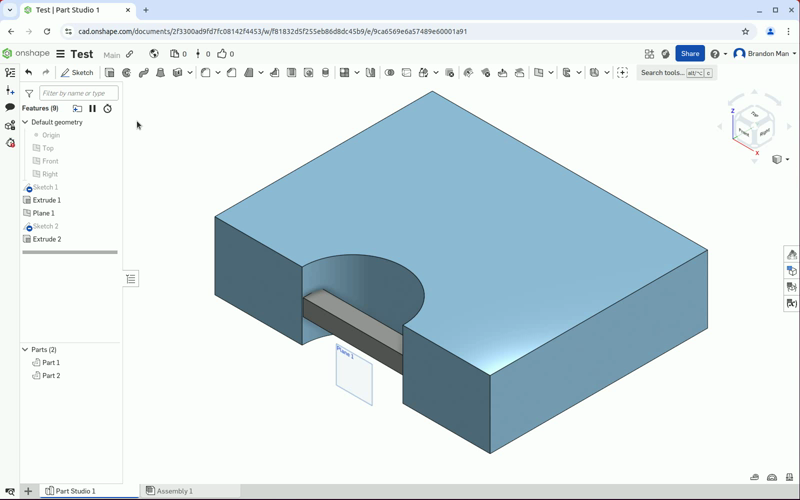
mouse_move(73, 189)
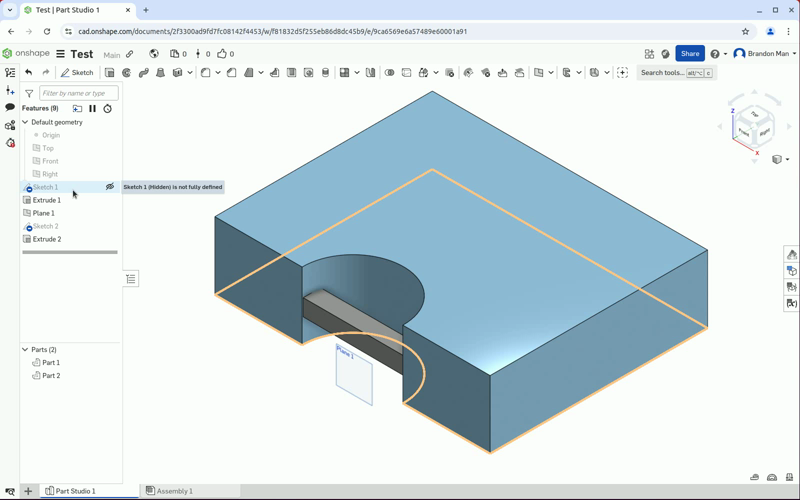
click(73, 189)